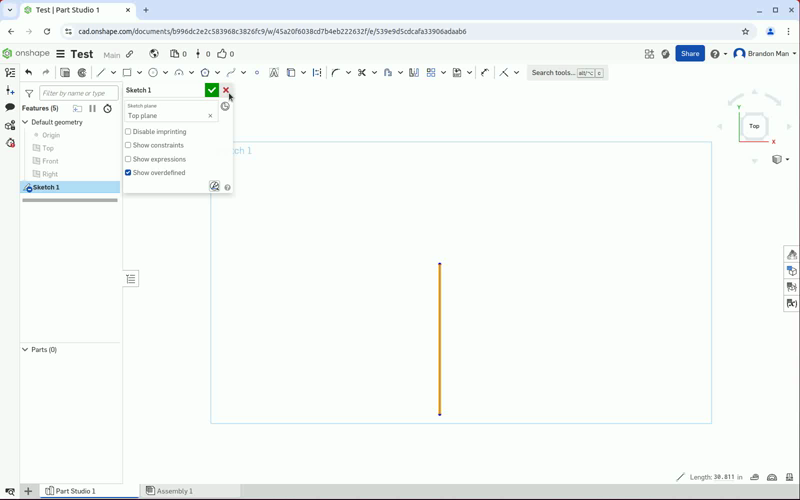
key(shift+h)
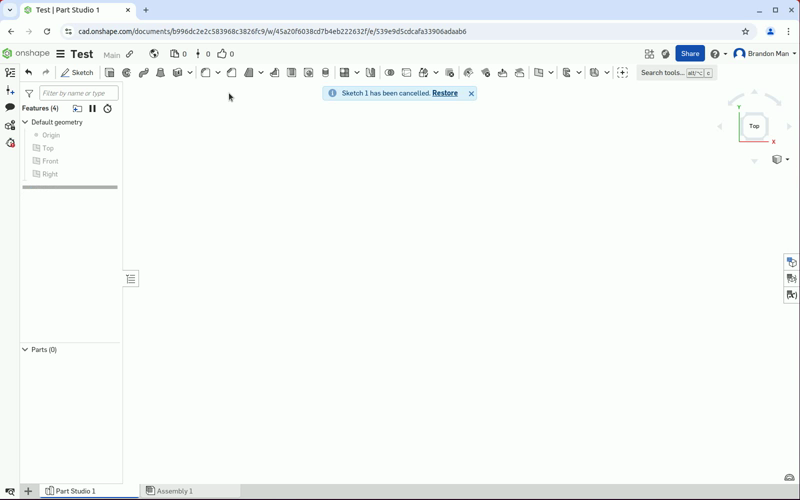
mouse_move(73, 352)
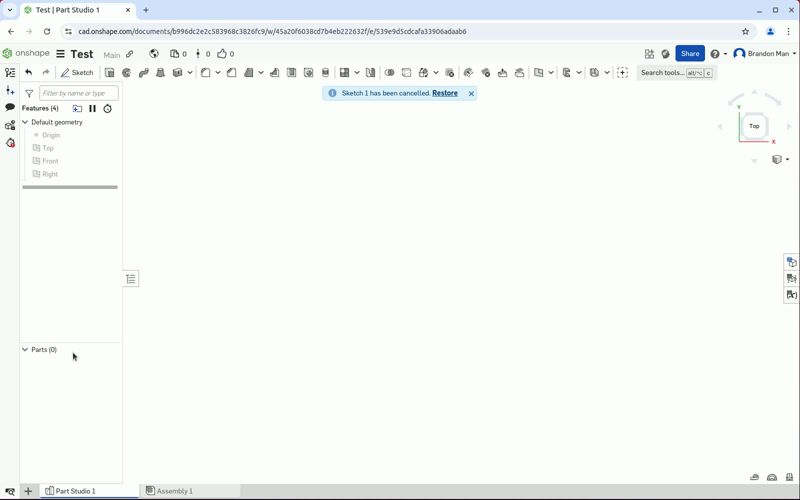
key(y)
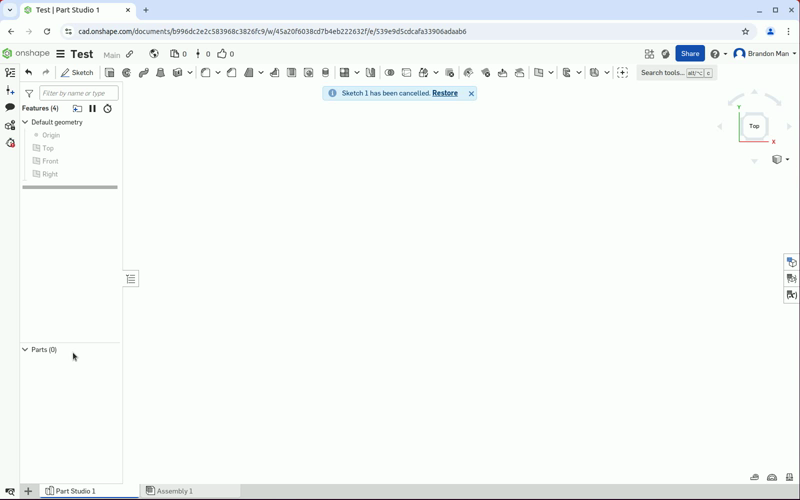
key(shift+p)
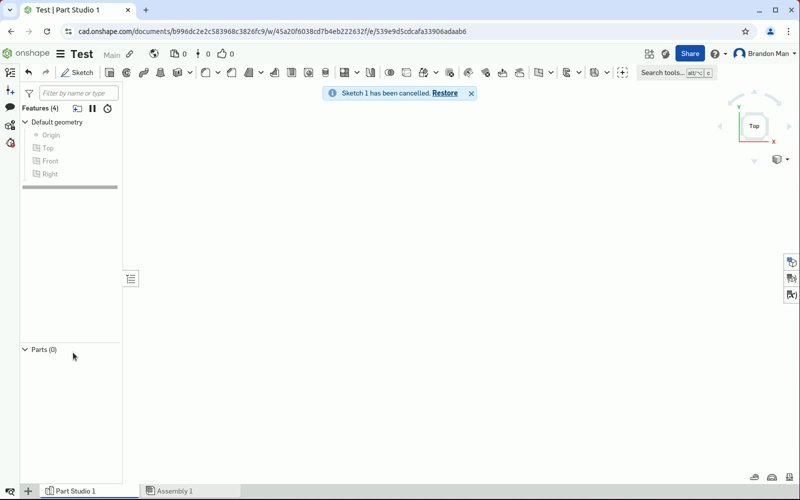
key(space)
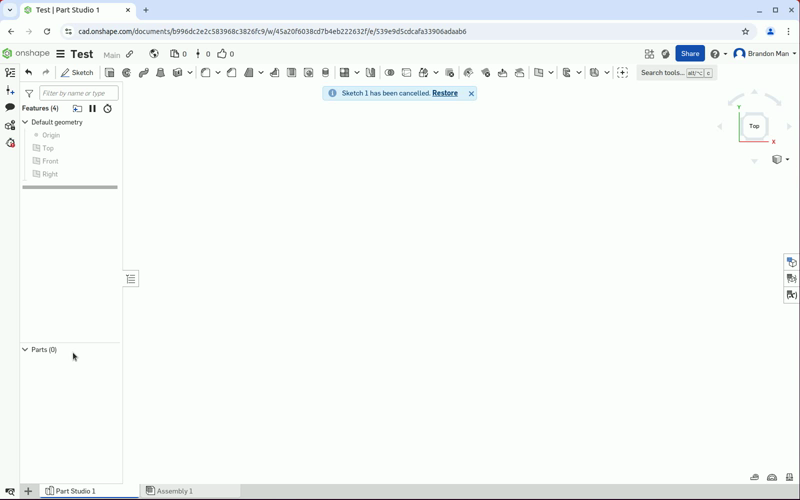
key_down(shift)
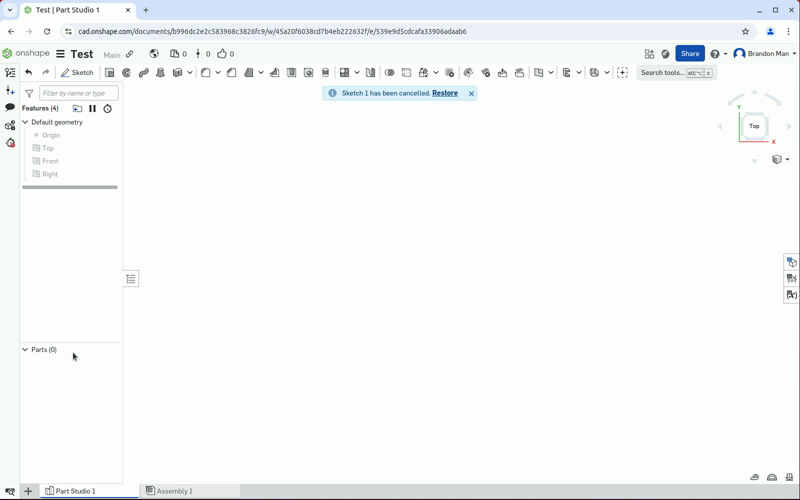
key(up)
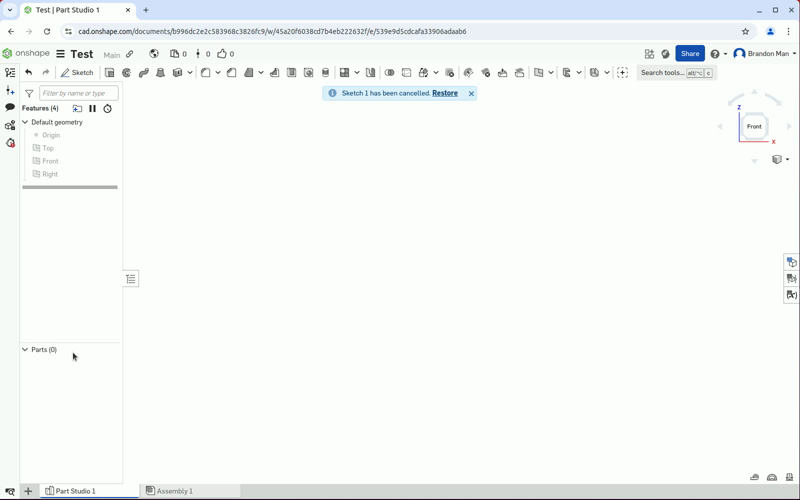
key_up(shift)
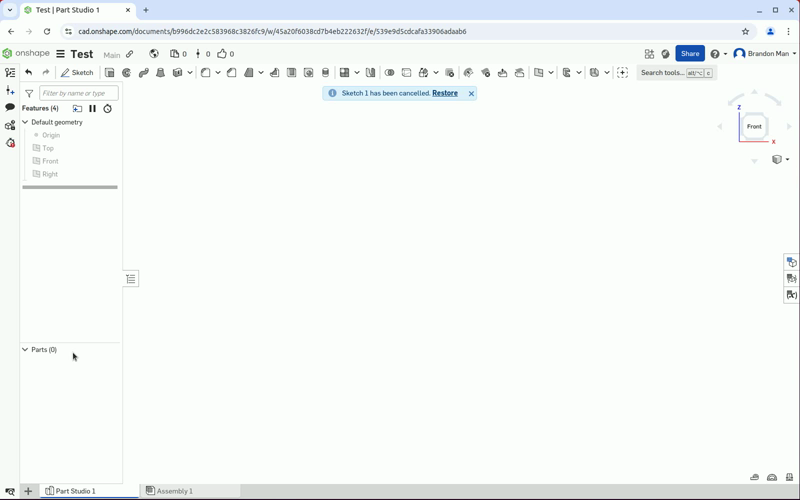
mouse_move(73, 352)
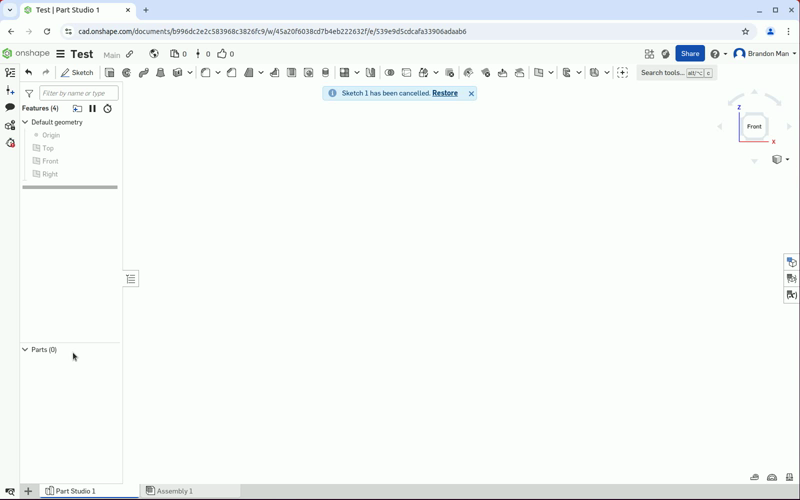
key(shift+y)
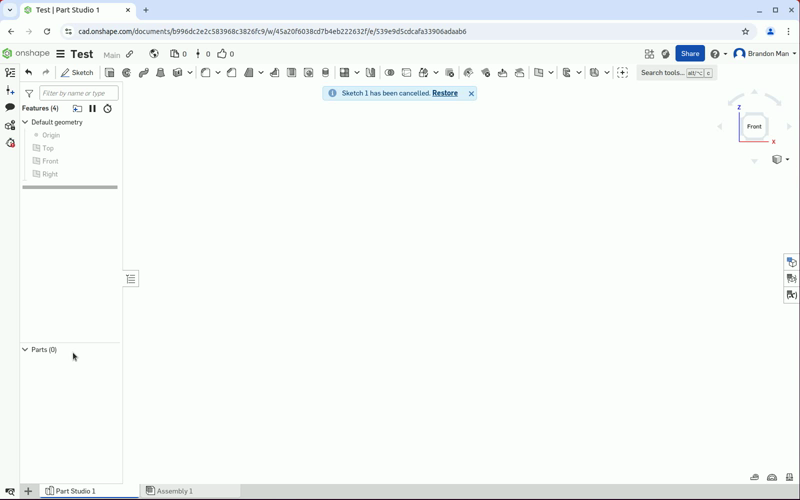
key(shift+s)
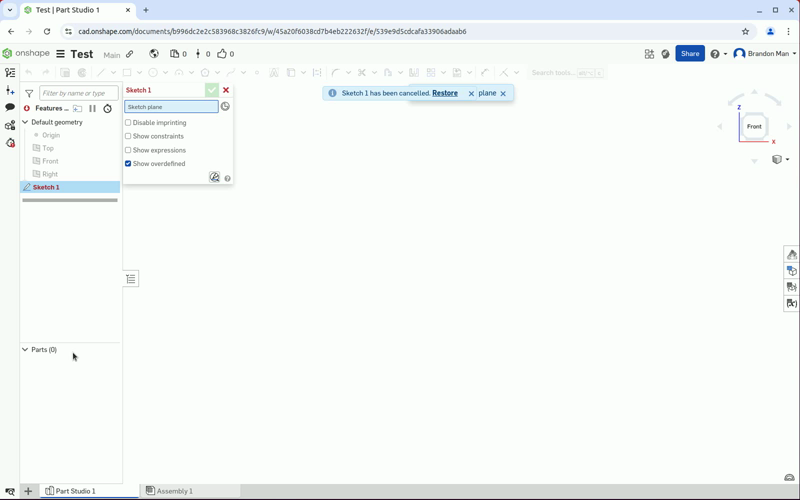
mouse_move(73, 163)
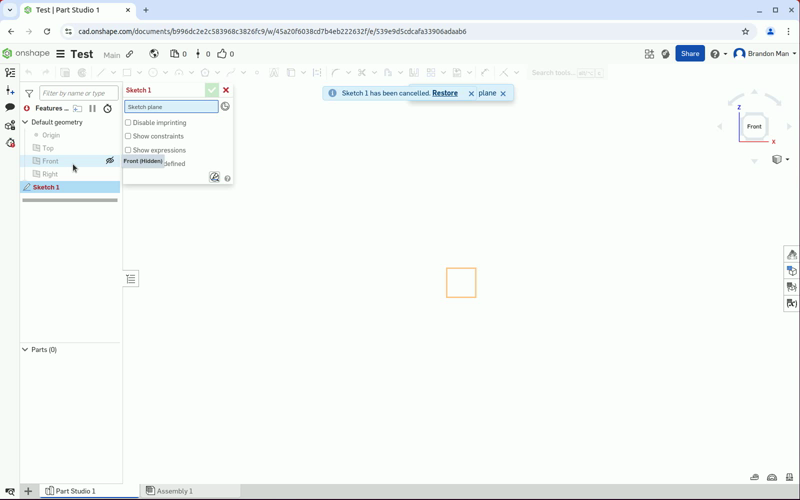
click(73, 163)
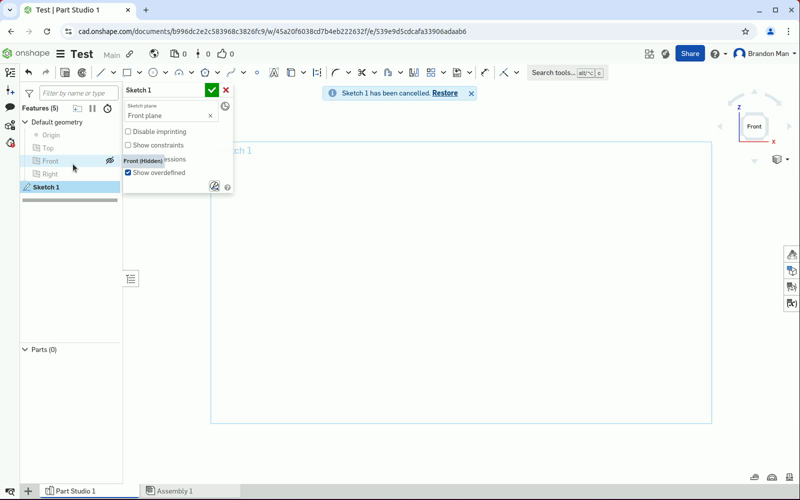
mouse_move(73, 352)
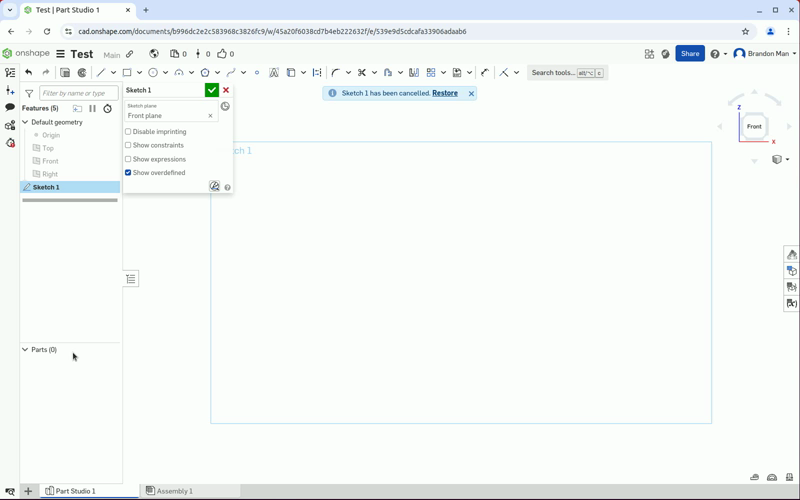
key(y)
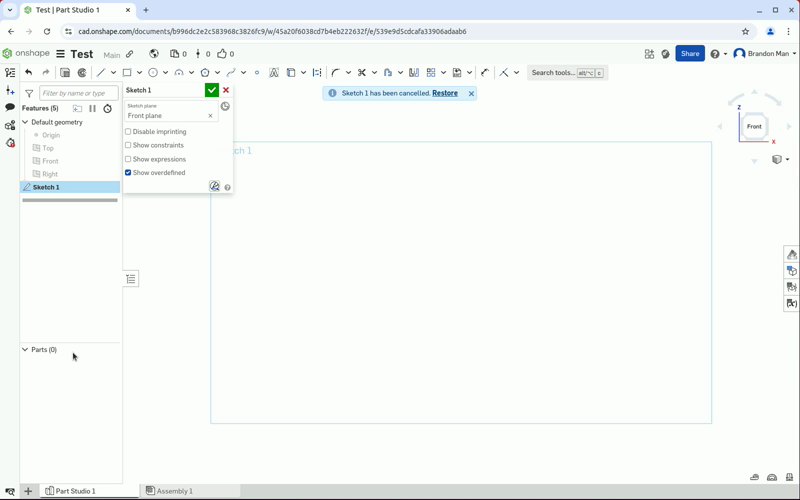
key(c)
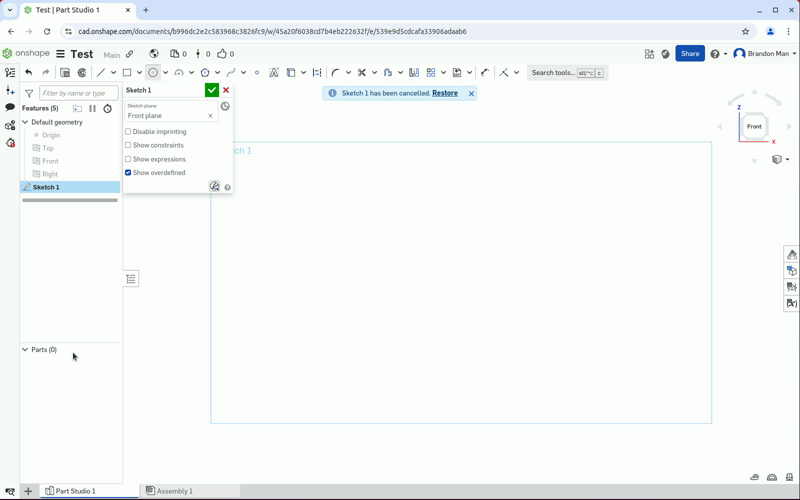
key_down(shift)
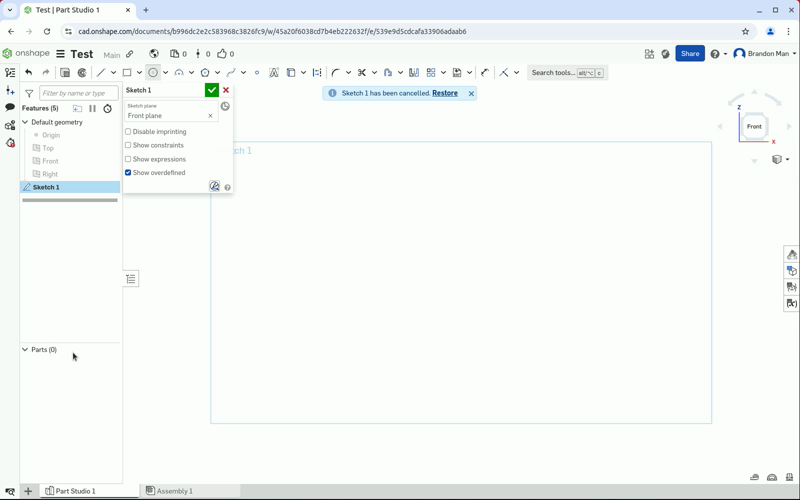
mouse_move(461, 282)
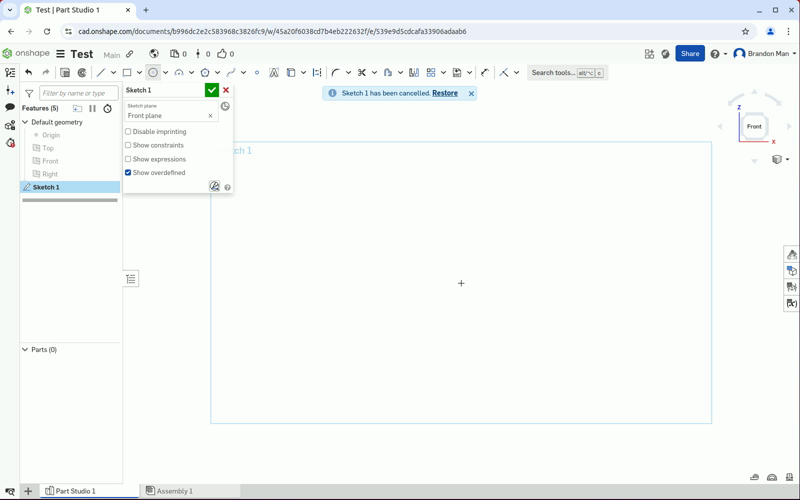
click(461, 282)
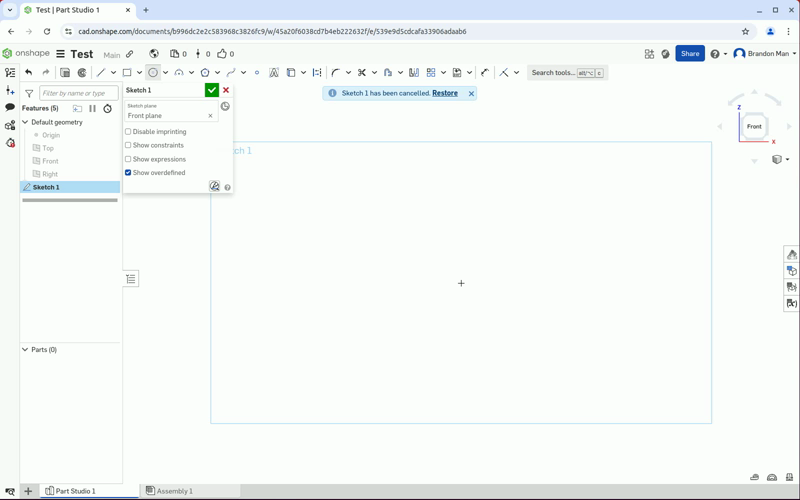
key_up(shift)
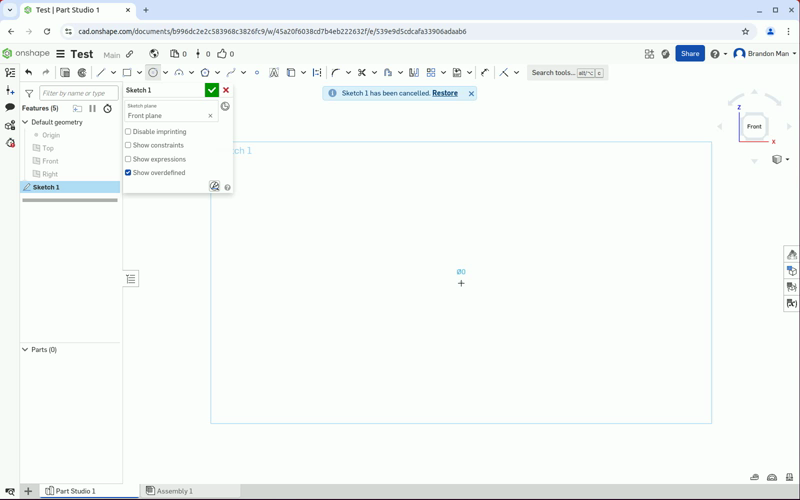
mouse_move(470, 282)
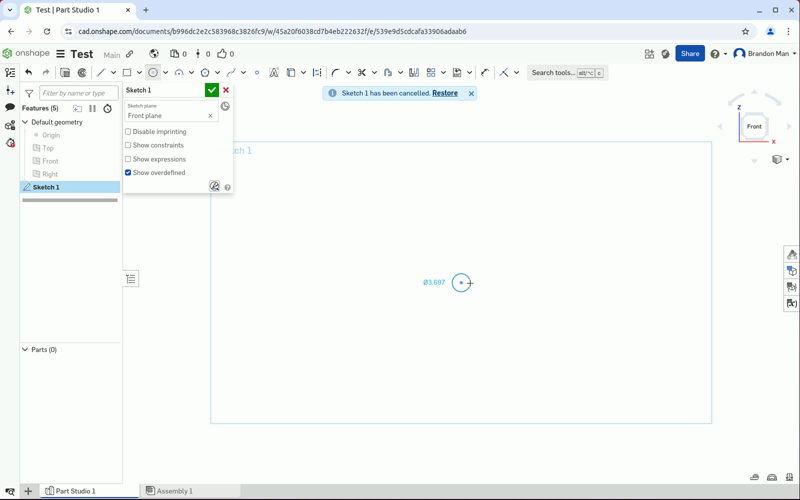
click(470, 282)
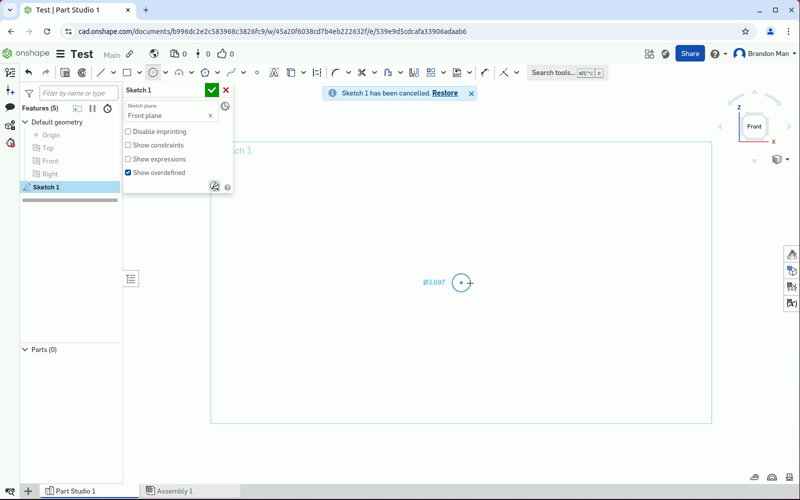
key(esc)
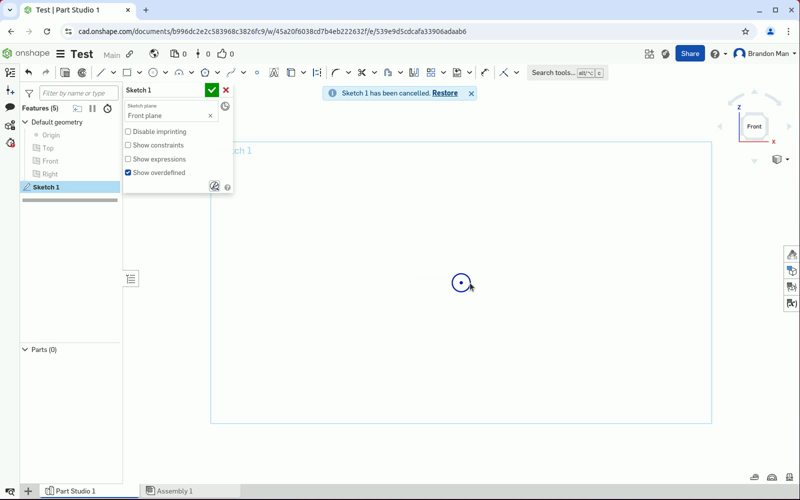
mouse_move(454, 285)
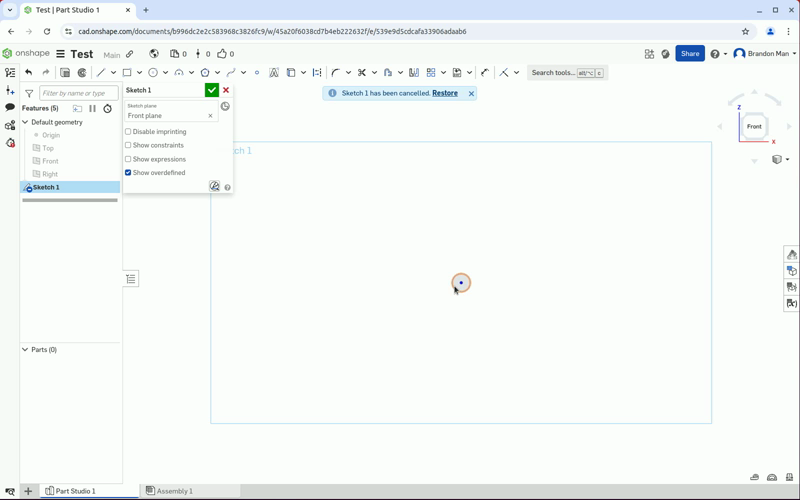
scroll(6)
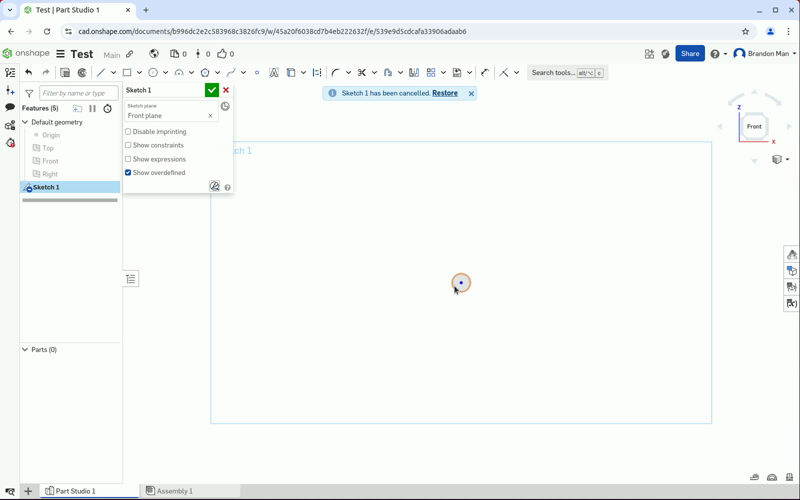
scroll(6)
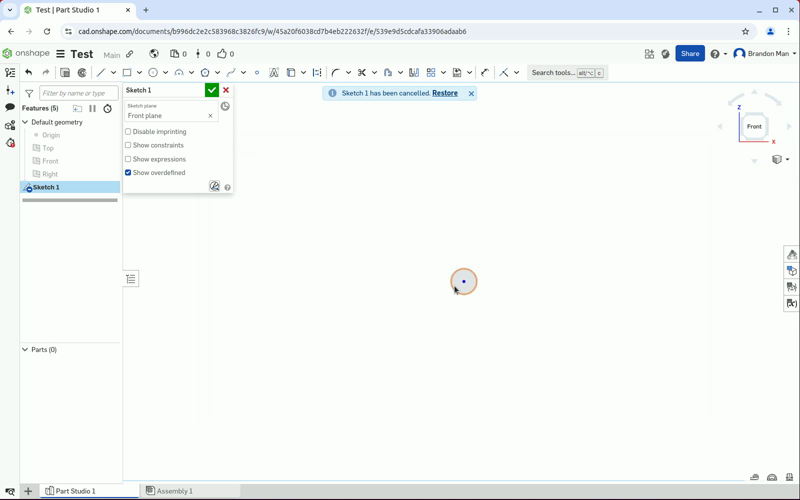
scroll(6)
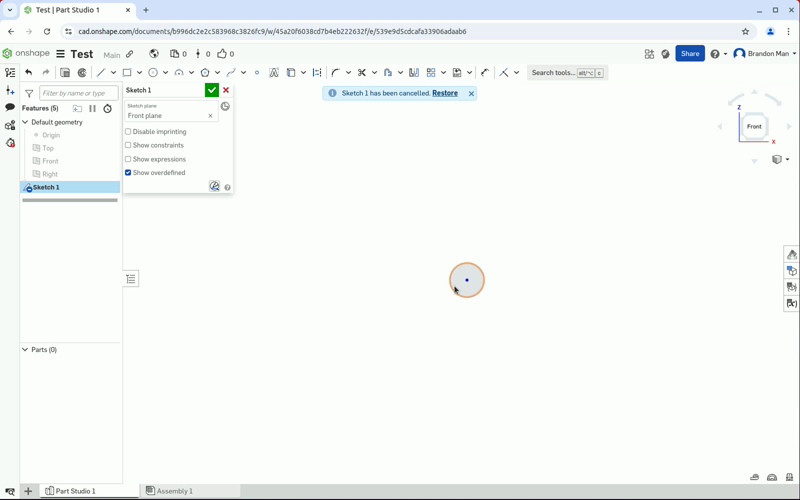
scroll(6)
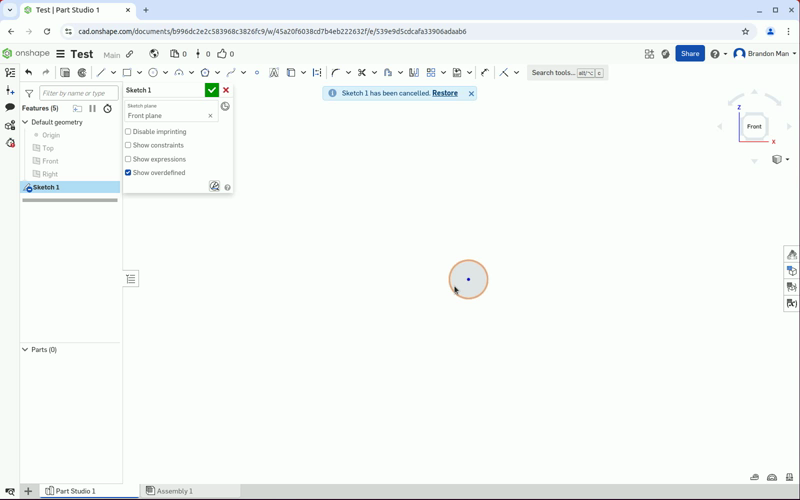
scroll(6)
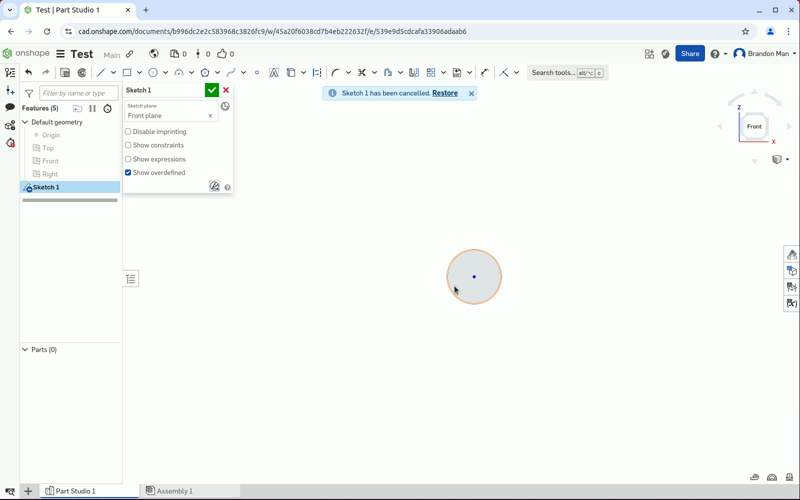
scroll(6)
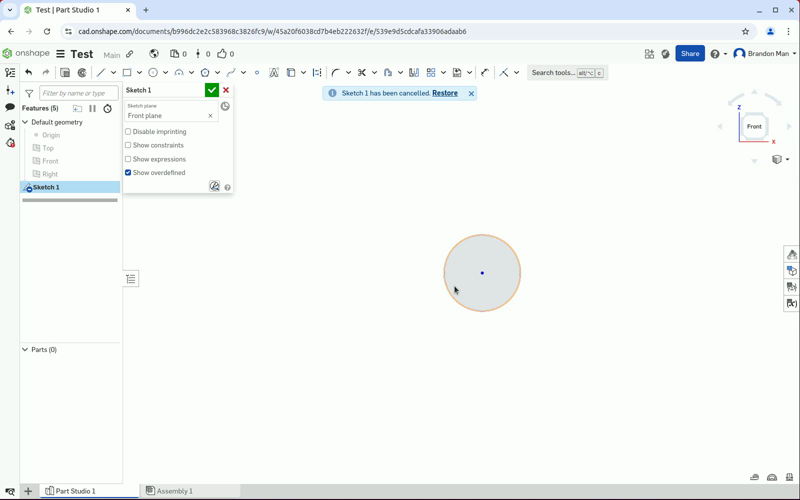
scroll(6)
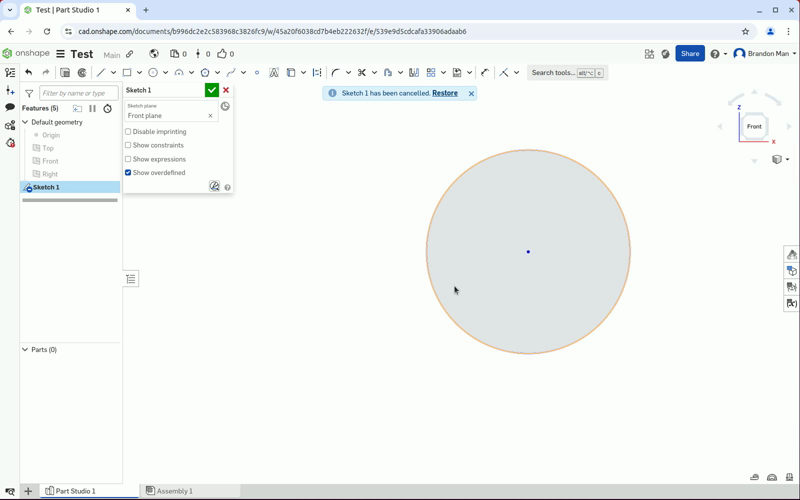
click(454, 285)
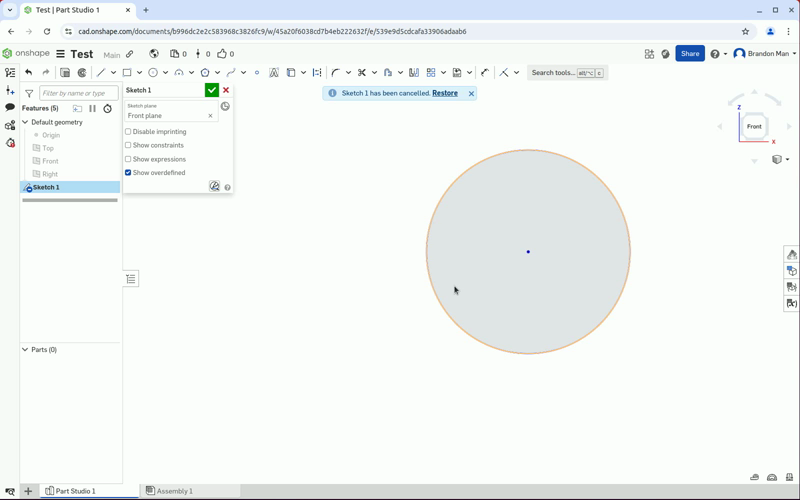
scroll(-6)
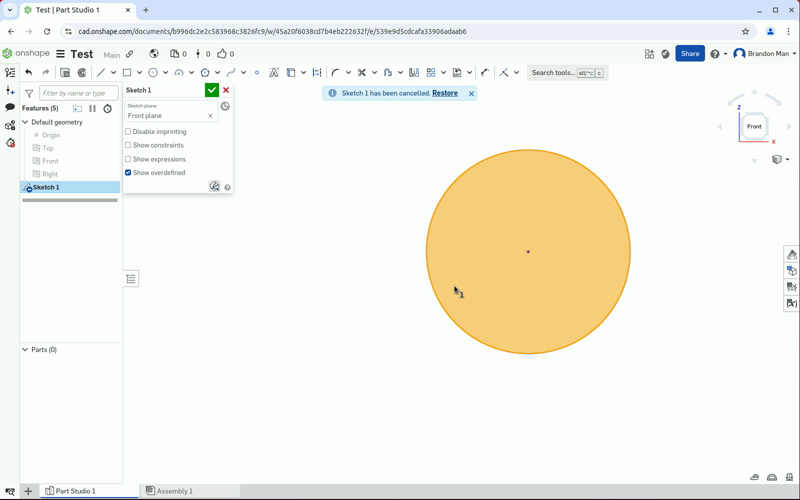
scroll(-6)
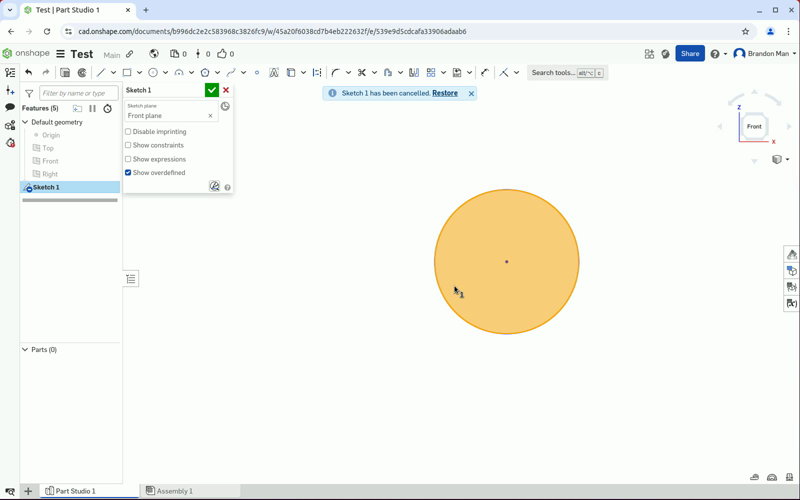
scroll(-6)
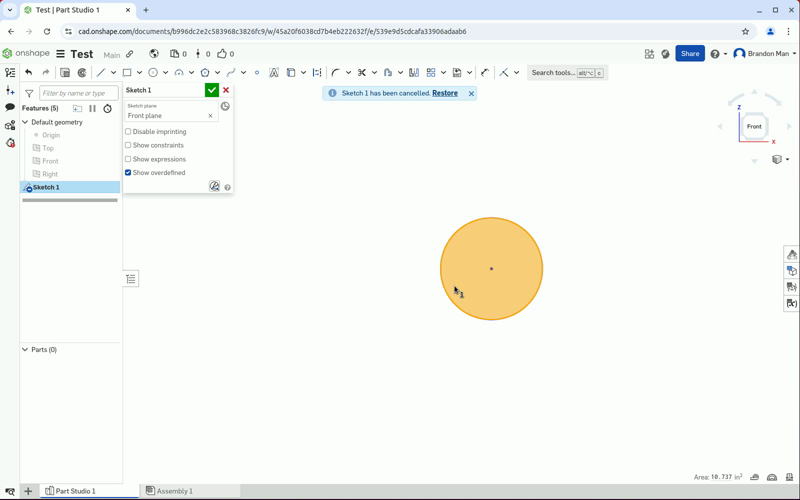
scroll(-6)
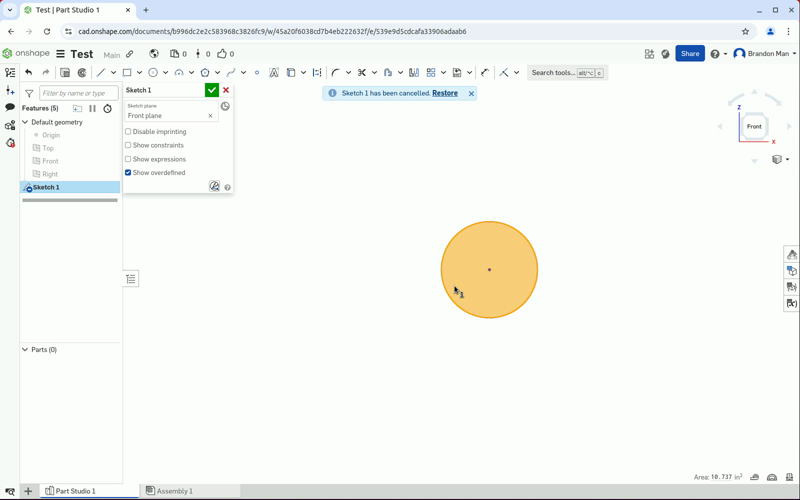
scroll(-6)
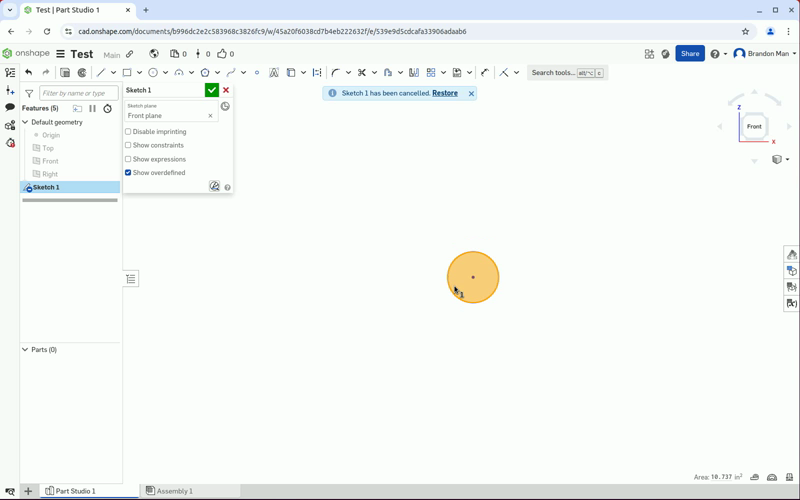
scroll(-6)
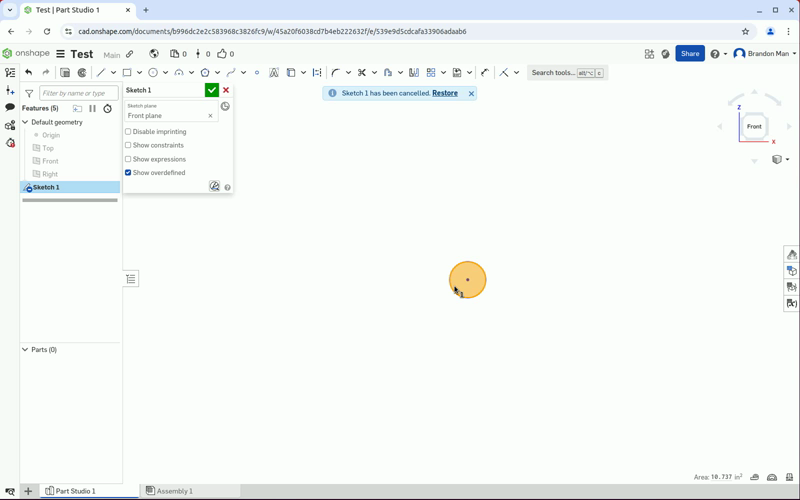
scroll(-6)
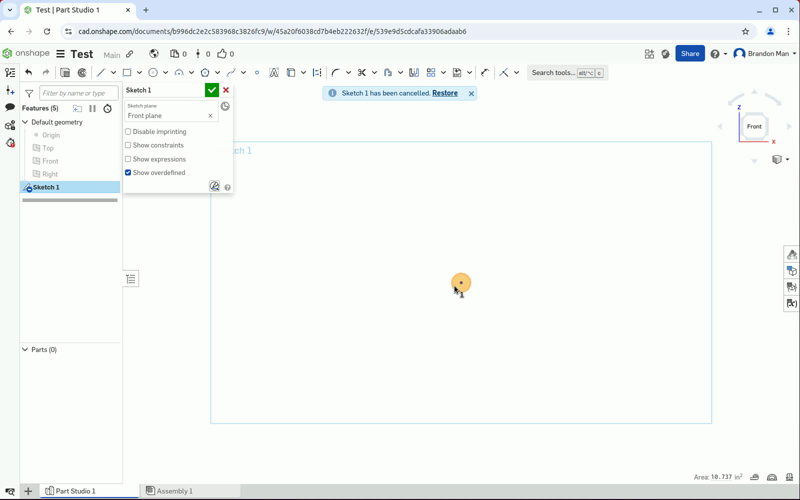
mouse_move(73, 352)
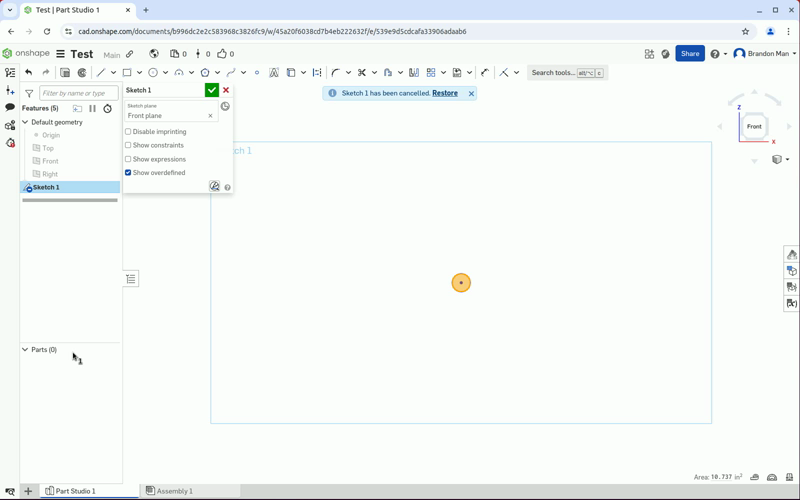
key(shift+y)
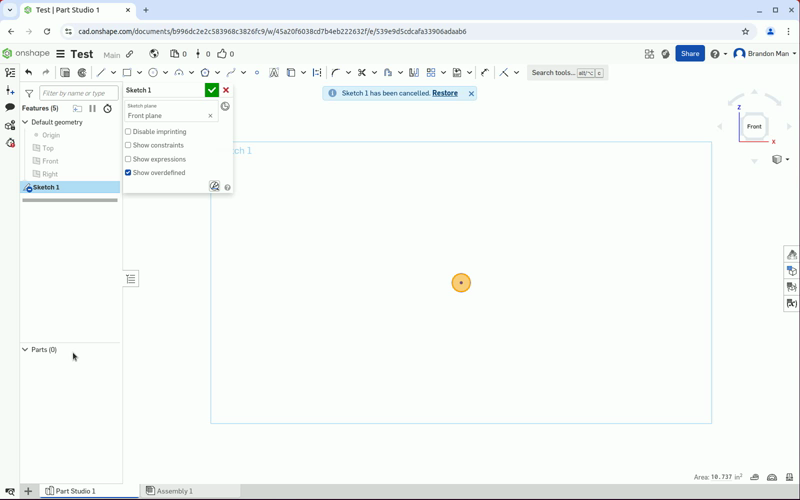
key(shift+e)
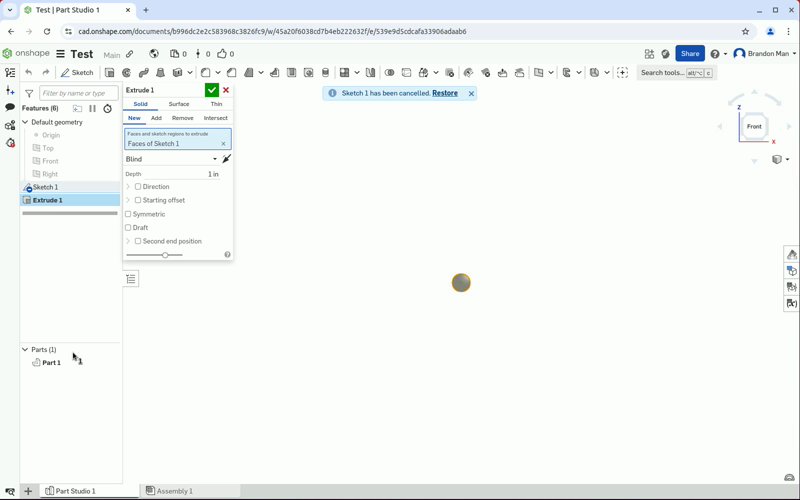
mouse_move(143, 106)
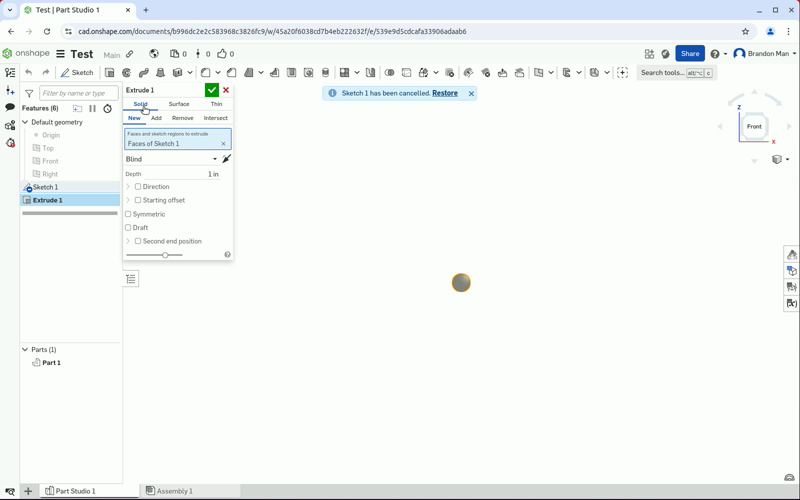
click(143, 106)
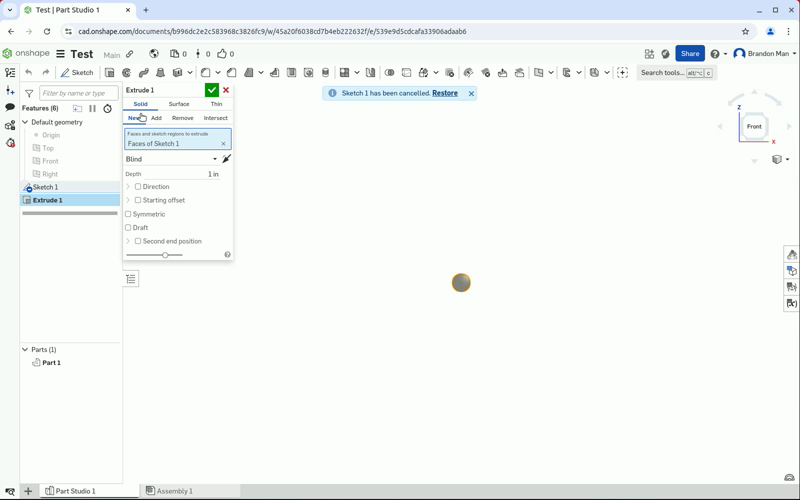
mouse_move(137, 120)
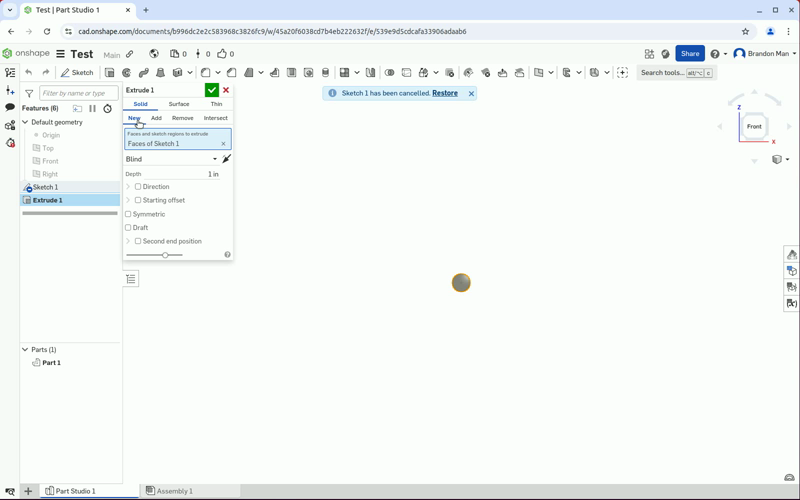
click(137, 120)
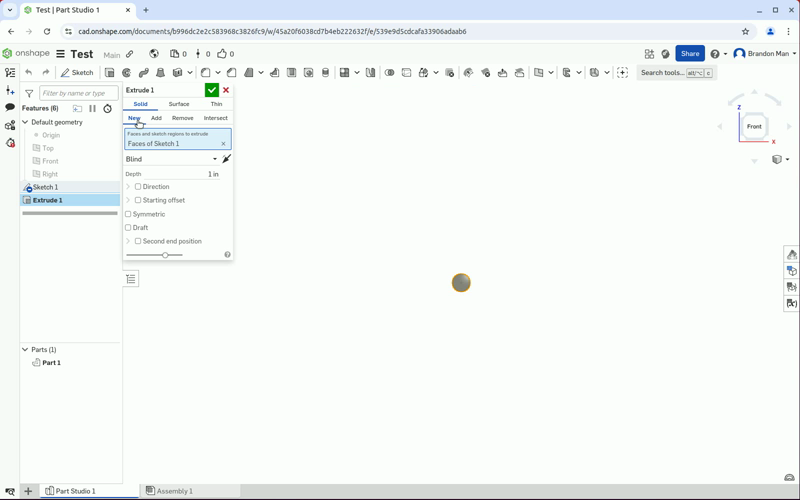
key(tab, 4)
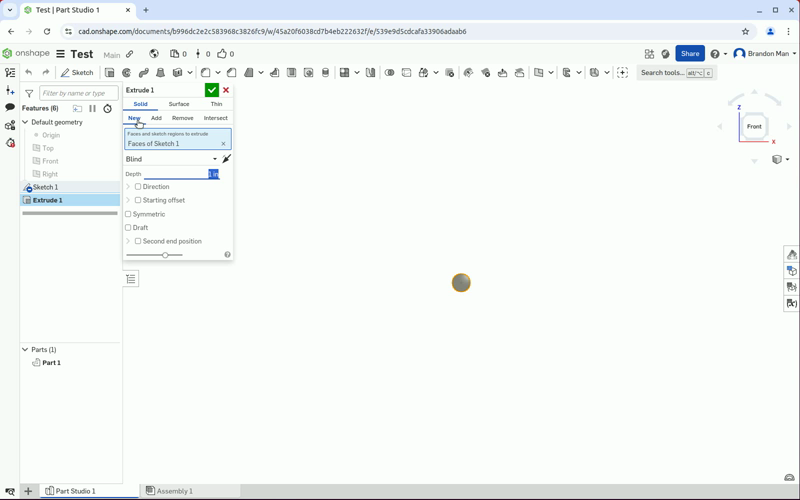
text(-2.889)
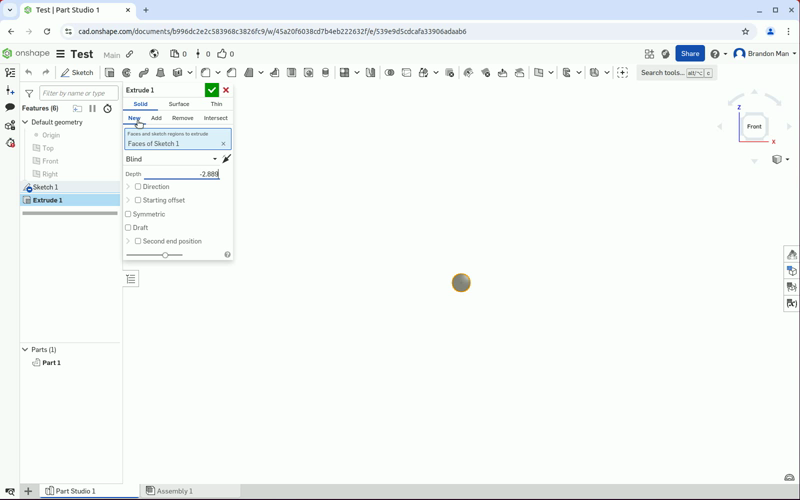
key(enter)
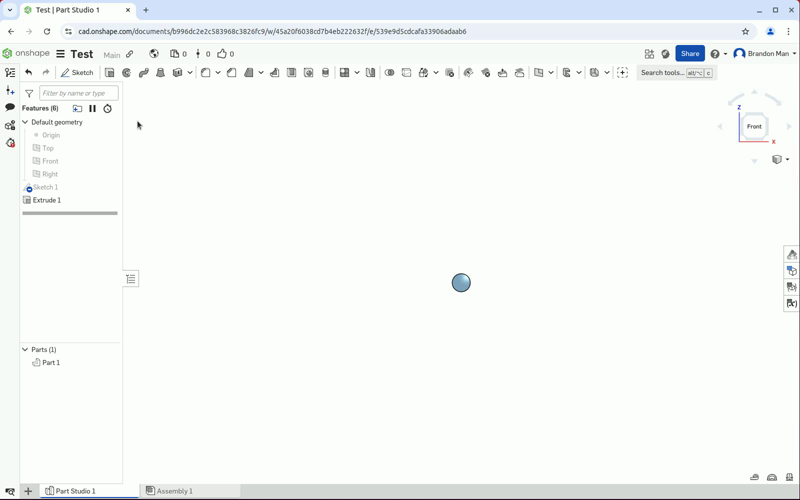
key(shift+h)
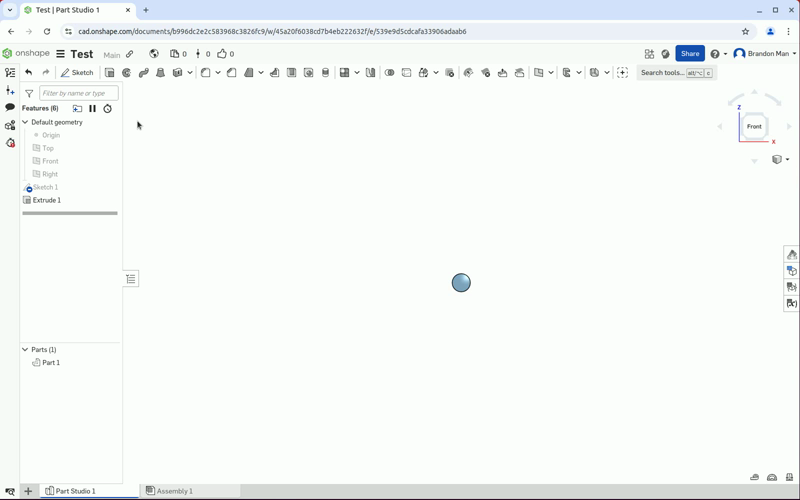
key(shift+h)
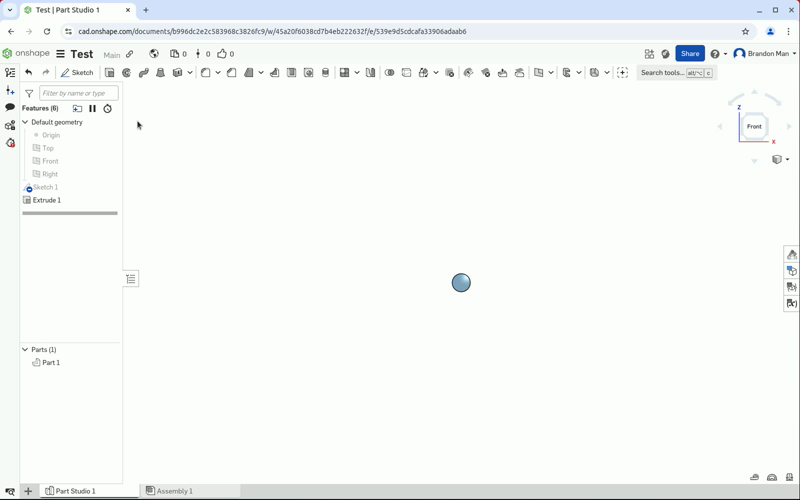
mouse_move(73, 189)
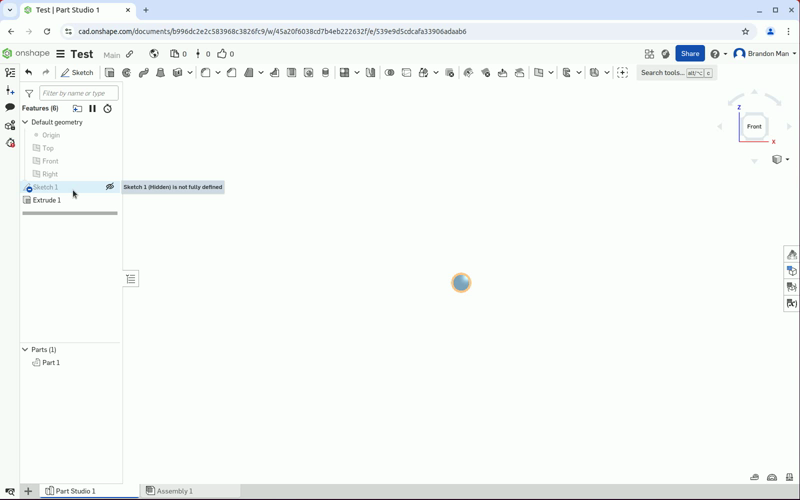
click(73, 189)
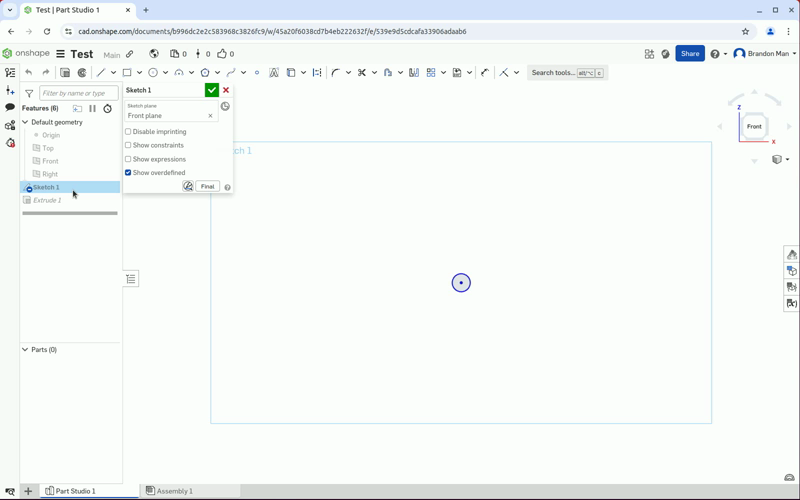
mouse_move(229, 92)
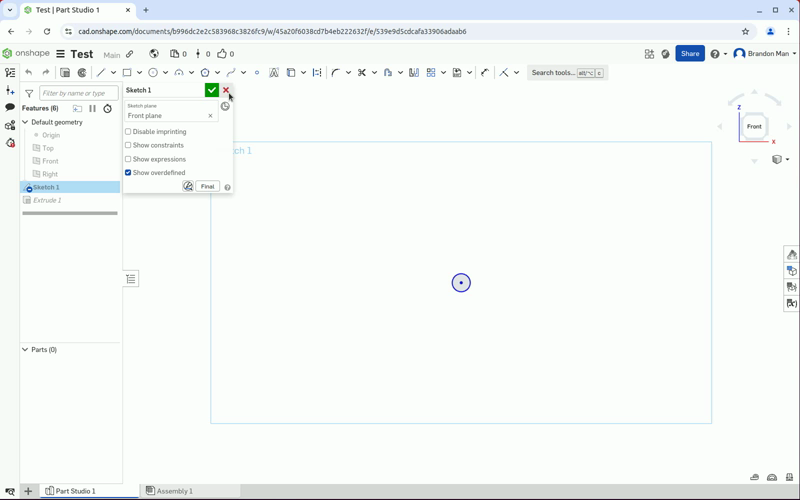
click(229, 92)
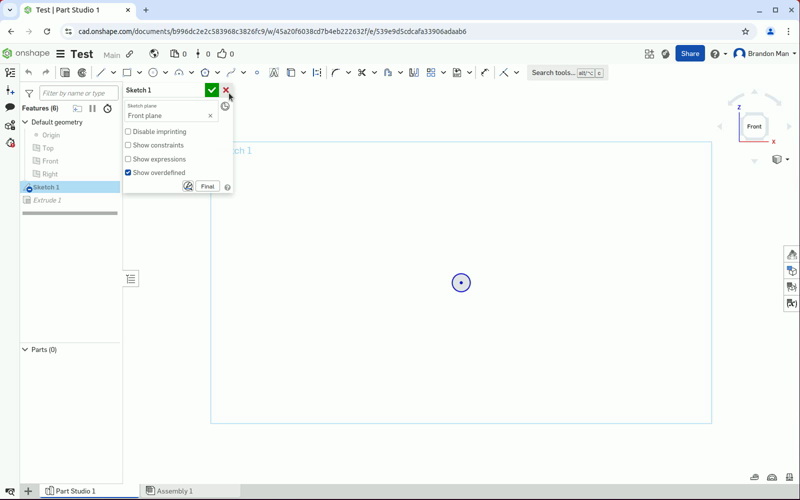
key(shift+s)
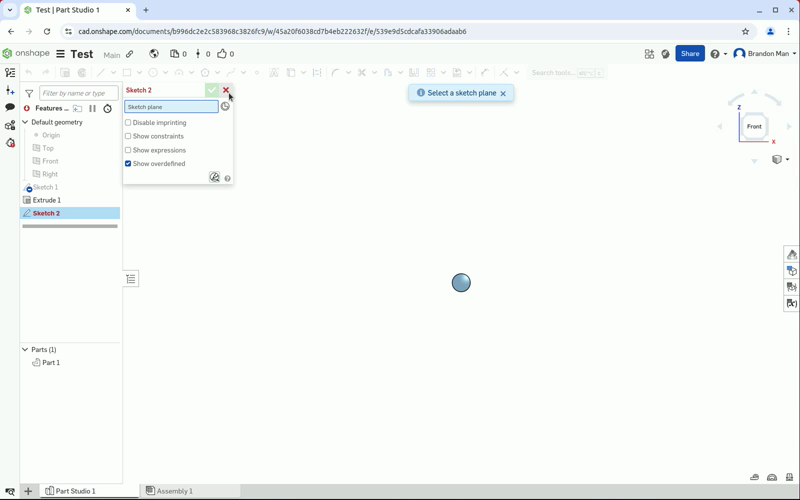
mouse_move(73, 163)
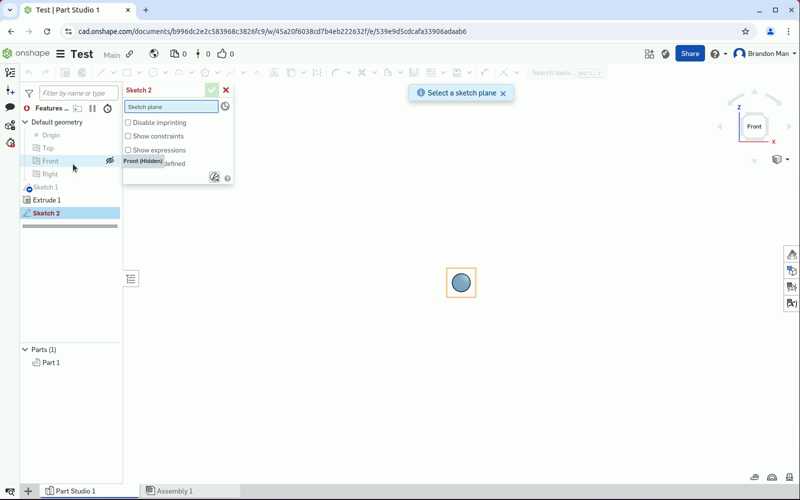
click(73, 163)
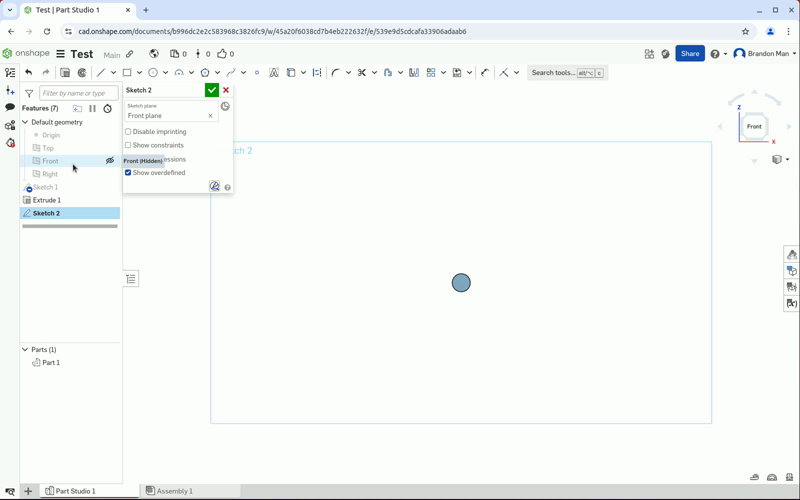
mouse_move(73, 352)
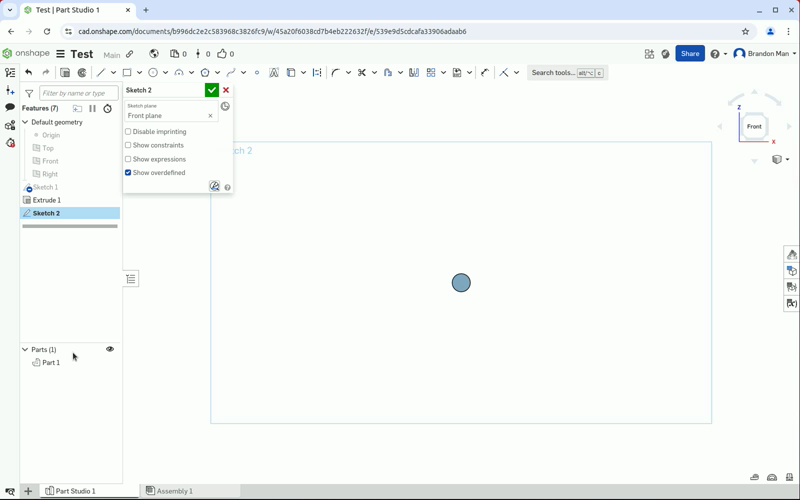
key(y)
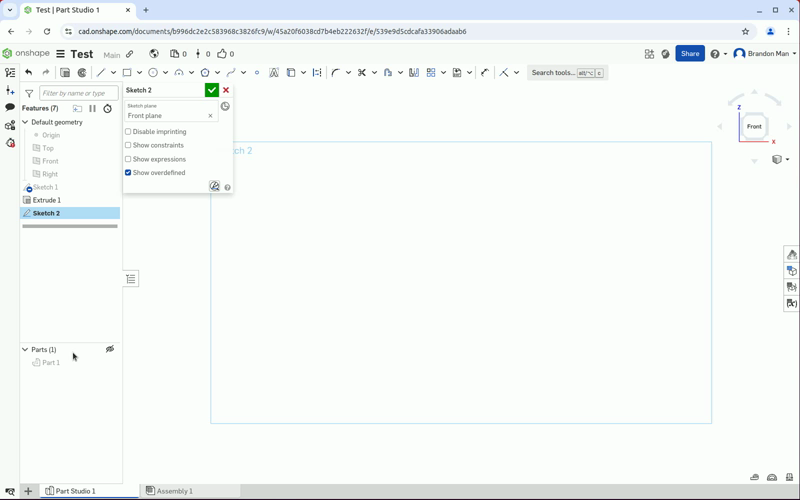
key(c)
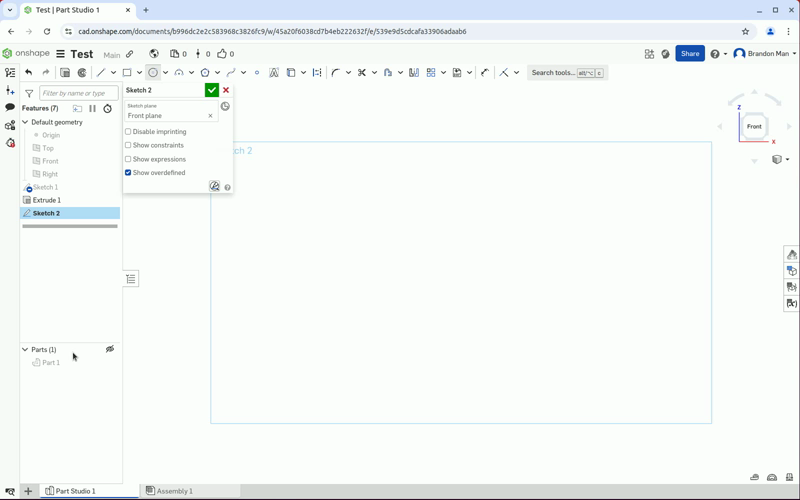
key_down(shift)
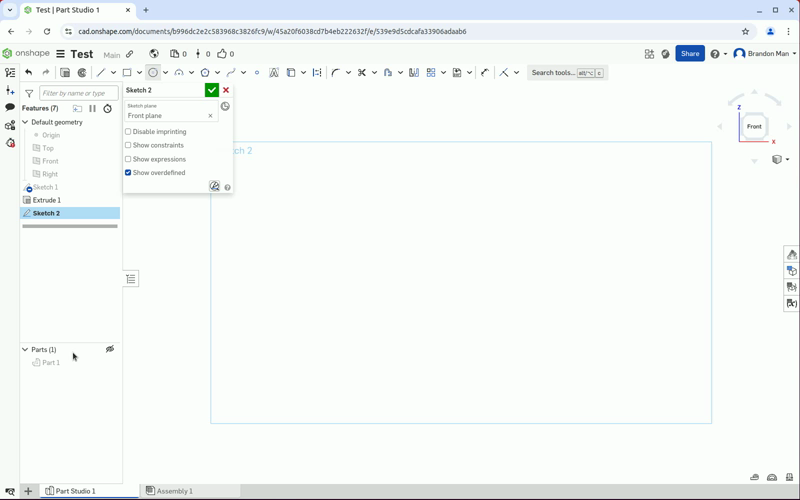
mouse_move(461, 282)
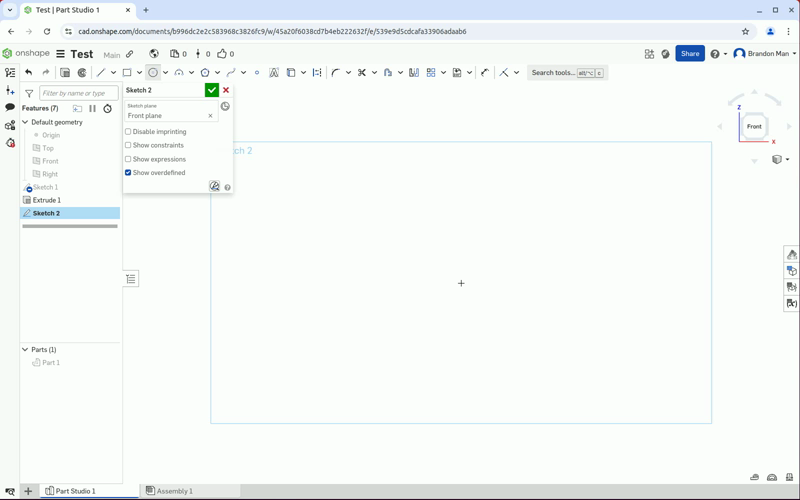
click(461, 282)
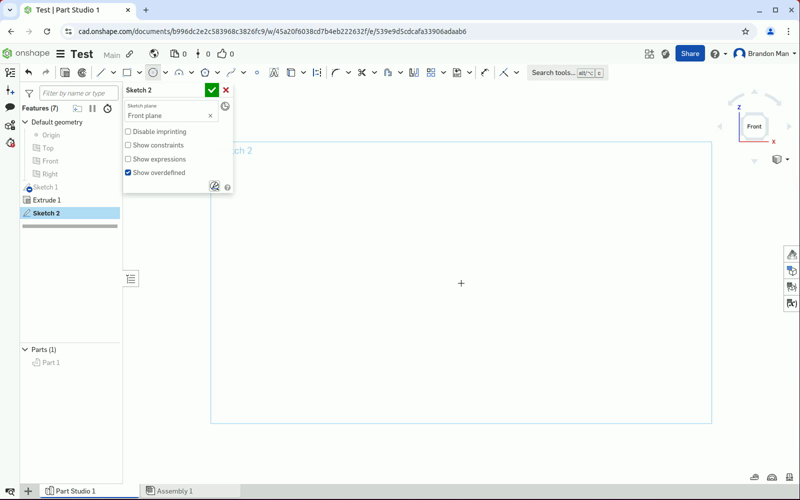
key_up(shift)
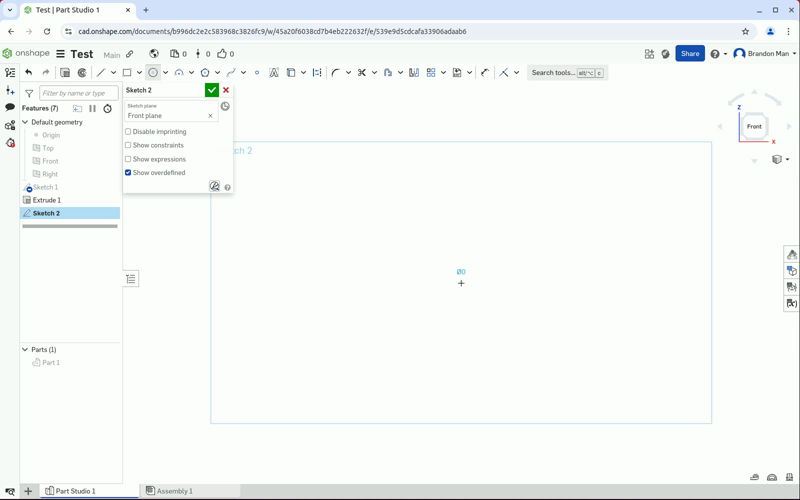
mouse_move(480, 282)
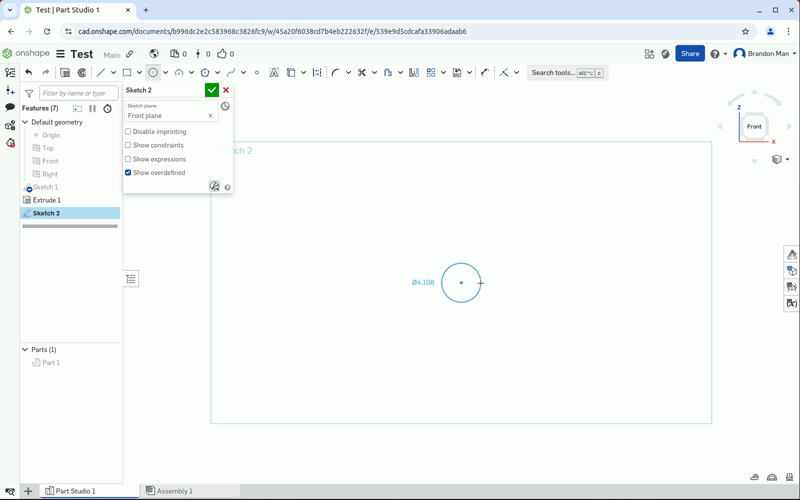
click(480, 282)
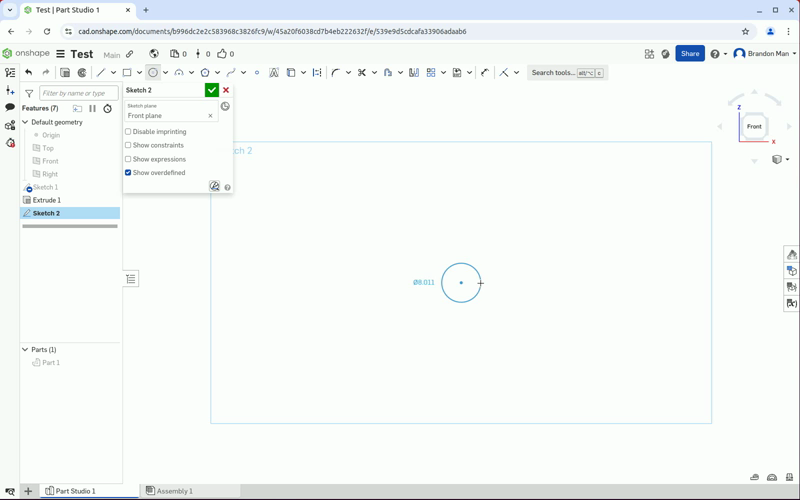
key(esc)
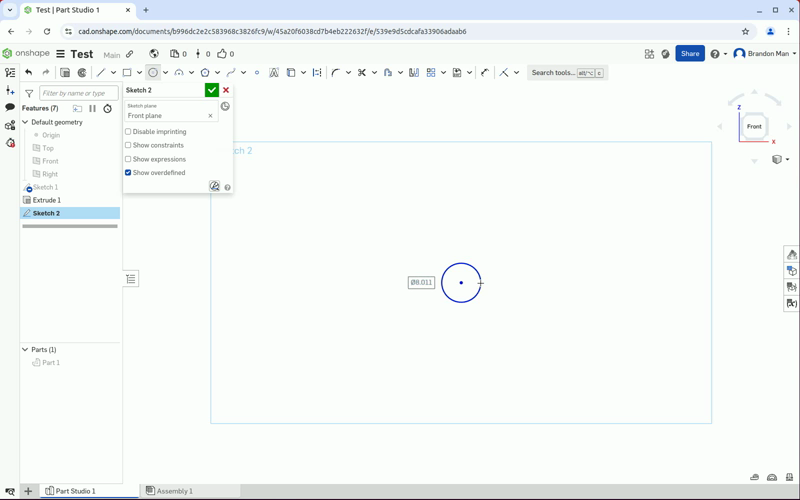
mouse_move(470, 296)
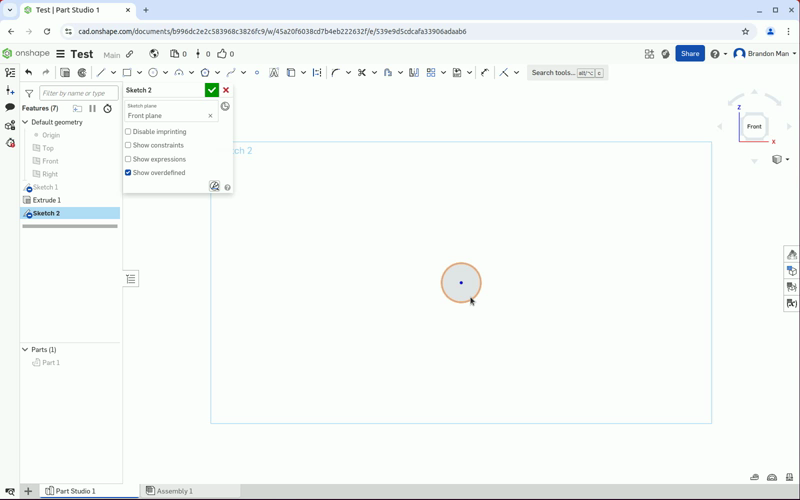
scroll(6)
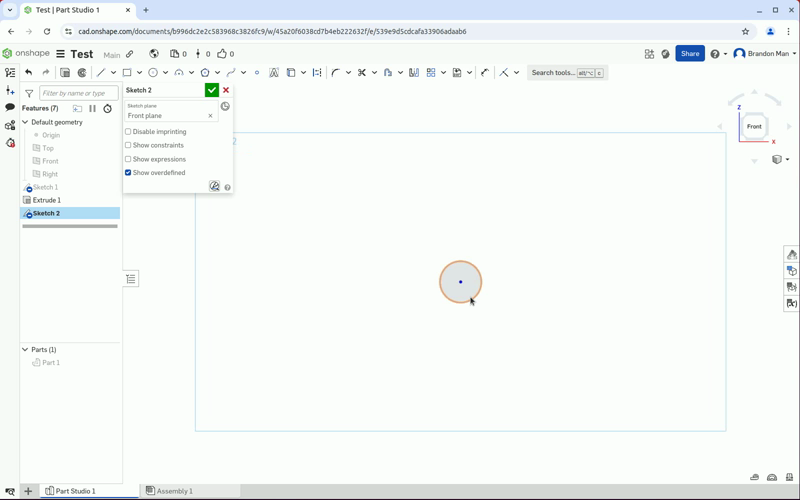
scroll(6)
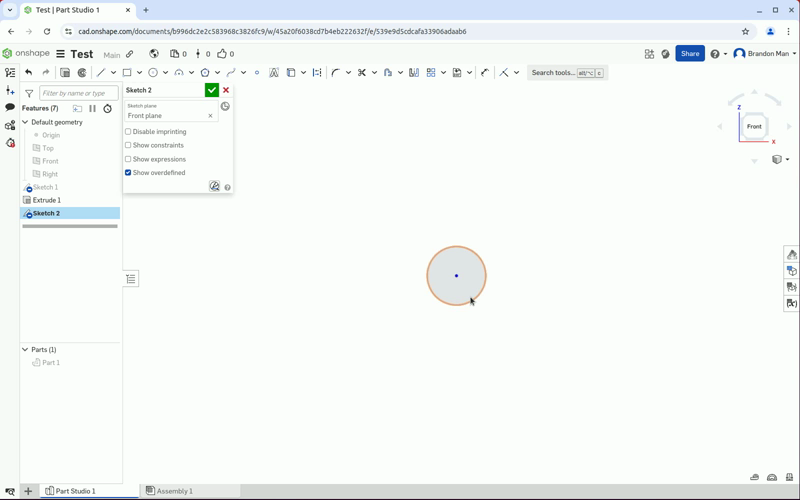
scroll(6)
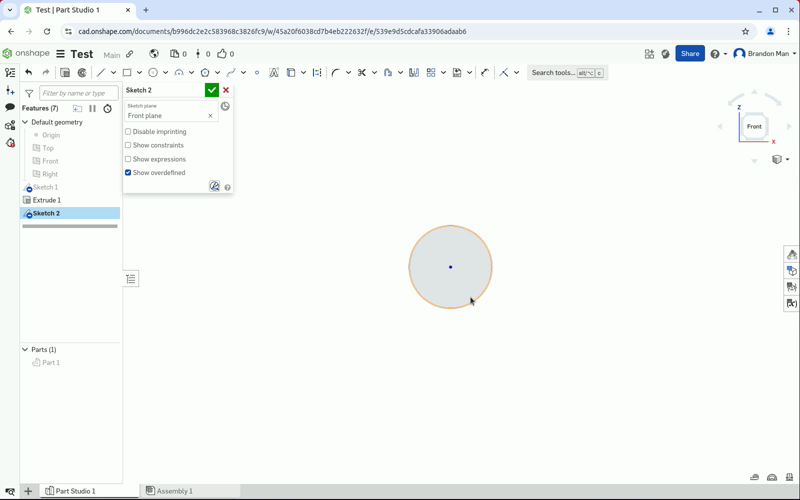
scroll(6)
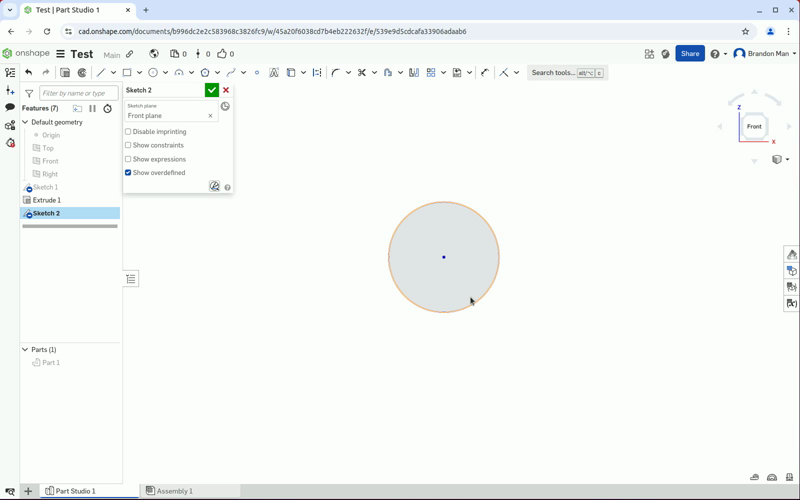
scroll(6)
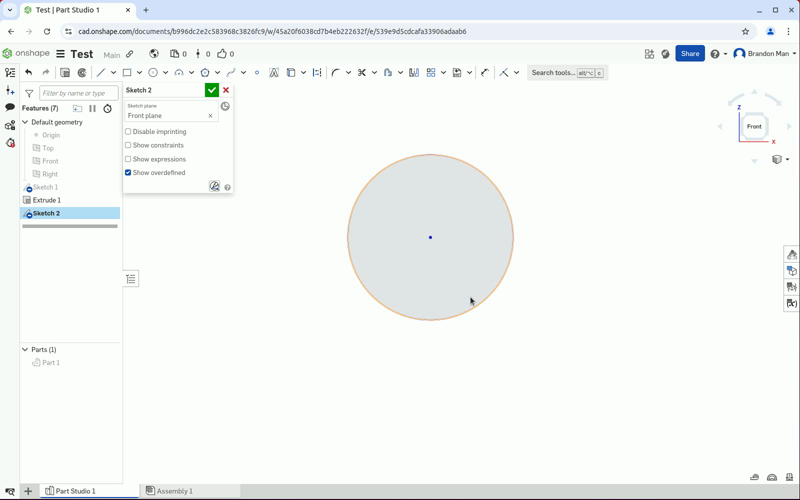
scroll(6)
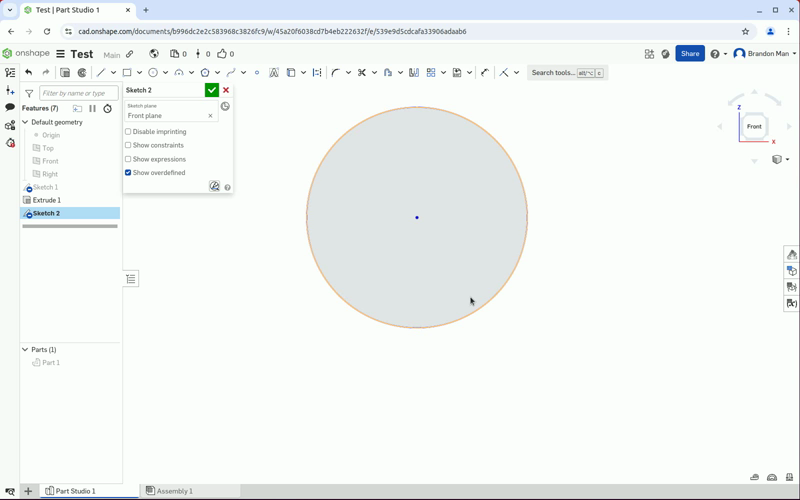
scroll(6)
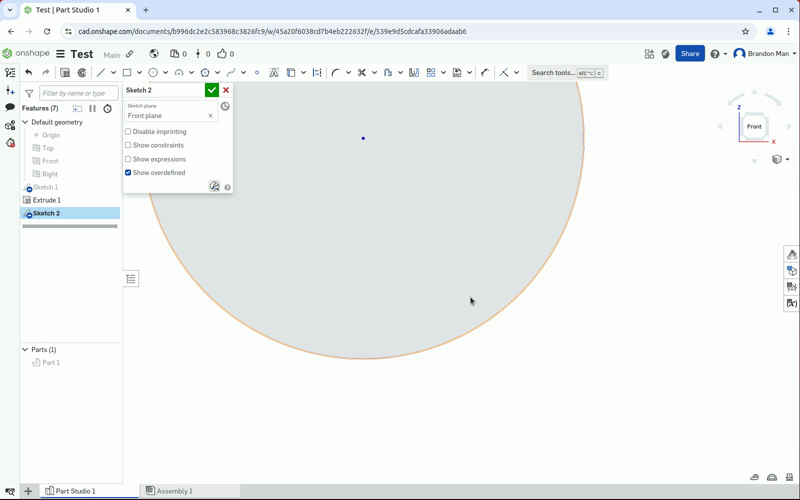
click(470, 296)
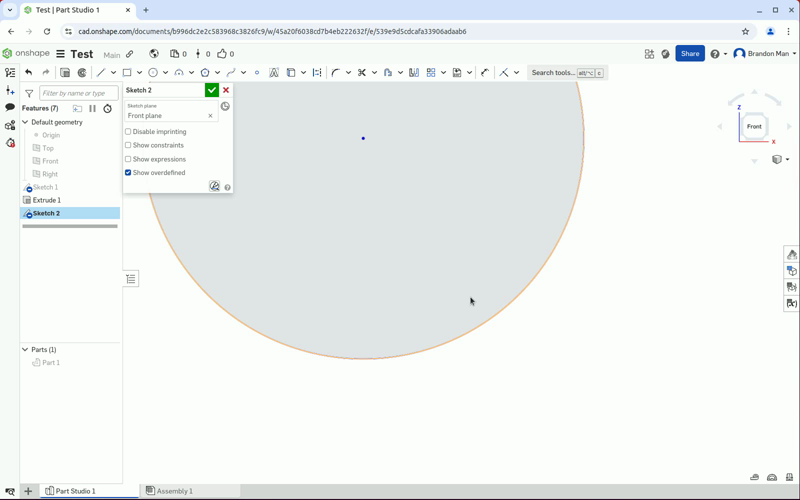
scroll(-6)
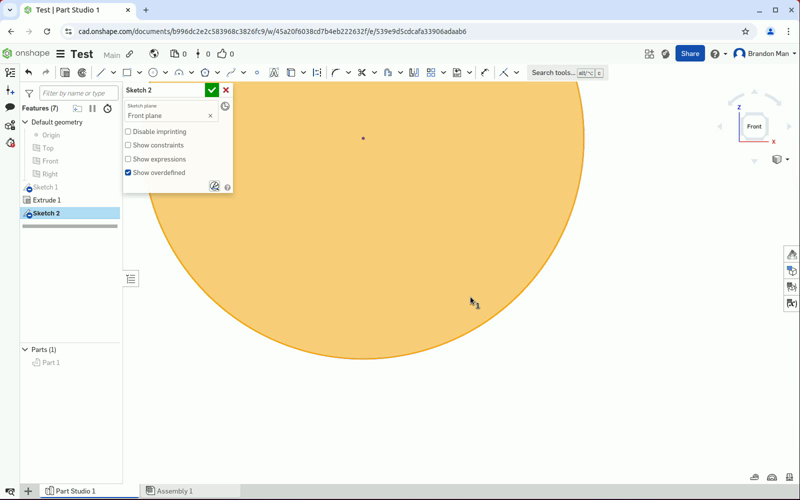
scroll(-6)
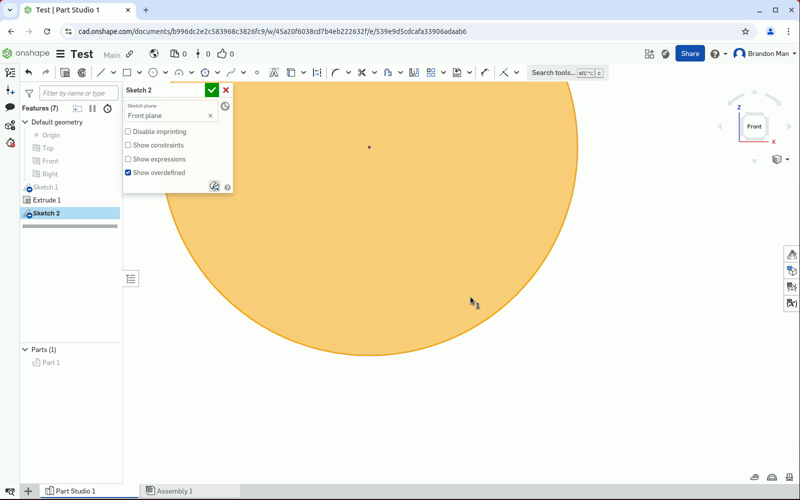
scroll(-6)
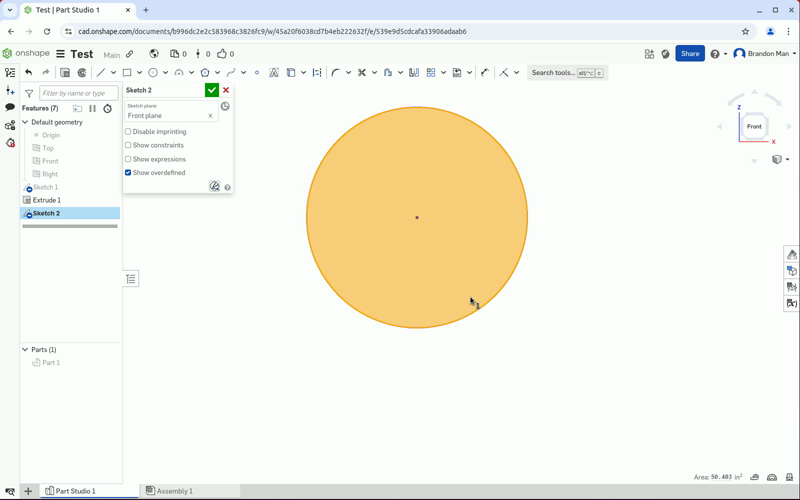
scroll(-6)
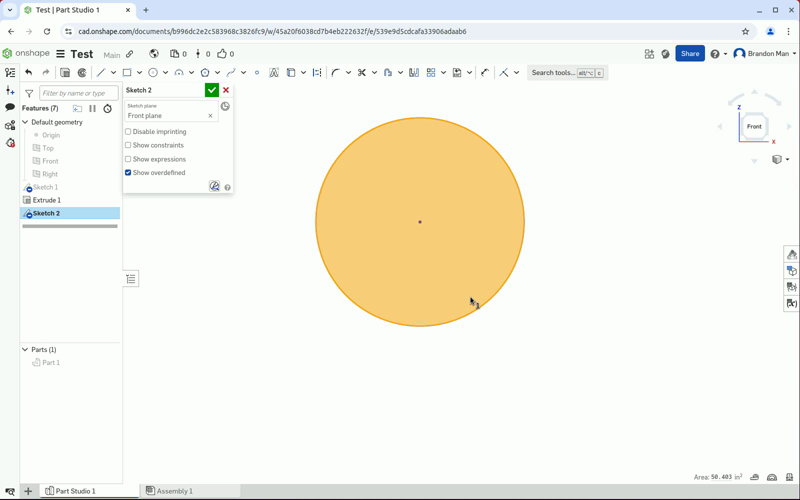
scroll(-6)
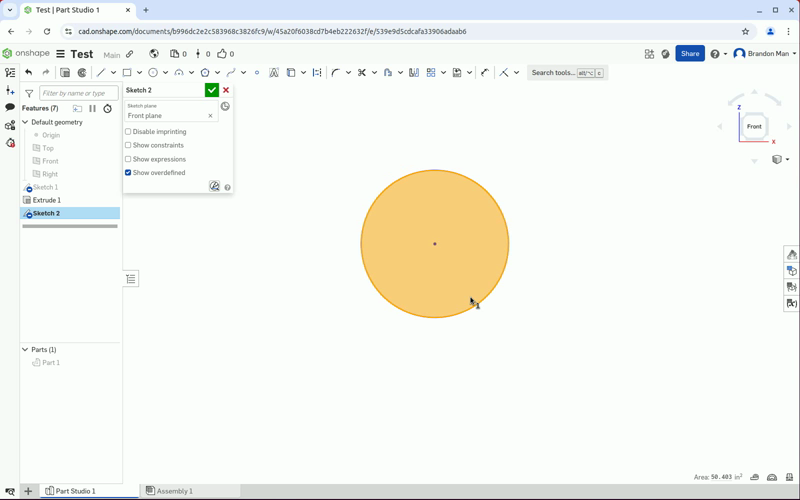
scroll(-6)
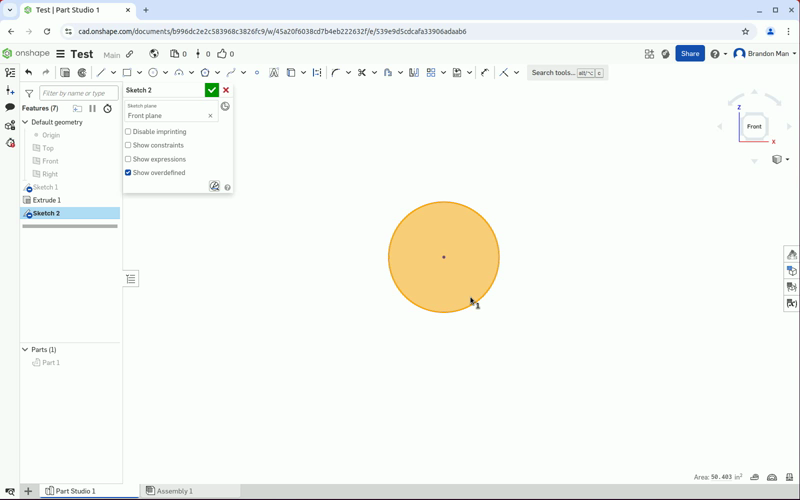
scroll(-6)
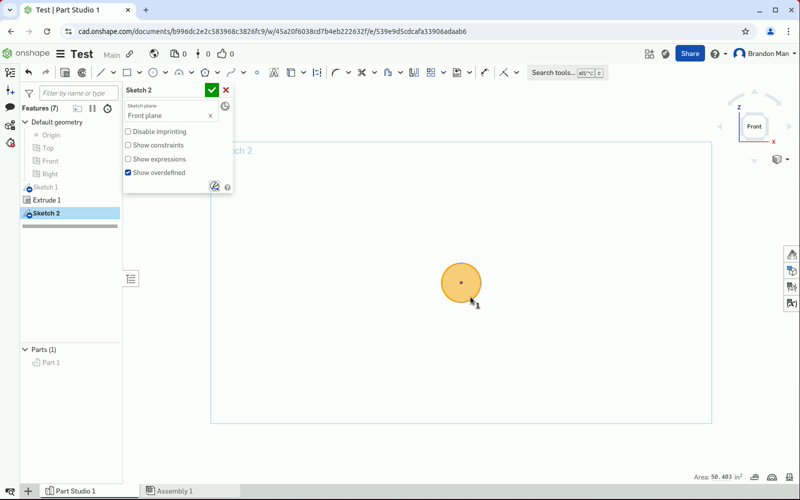
mouse_move(73, 352)
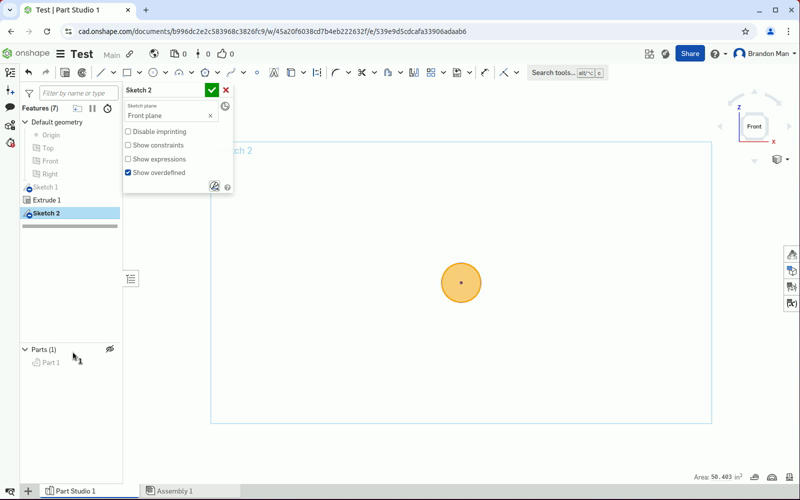
key(shift+y)
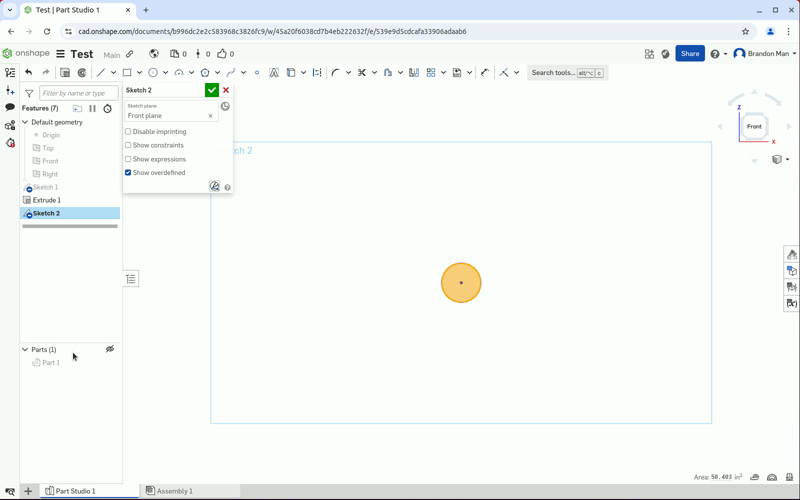
key(shift+e)
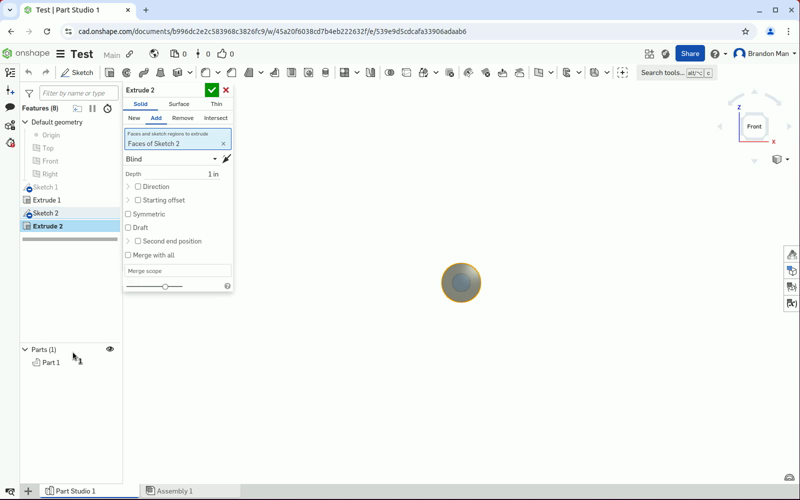
mouse_move(143, 106)
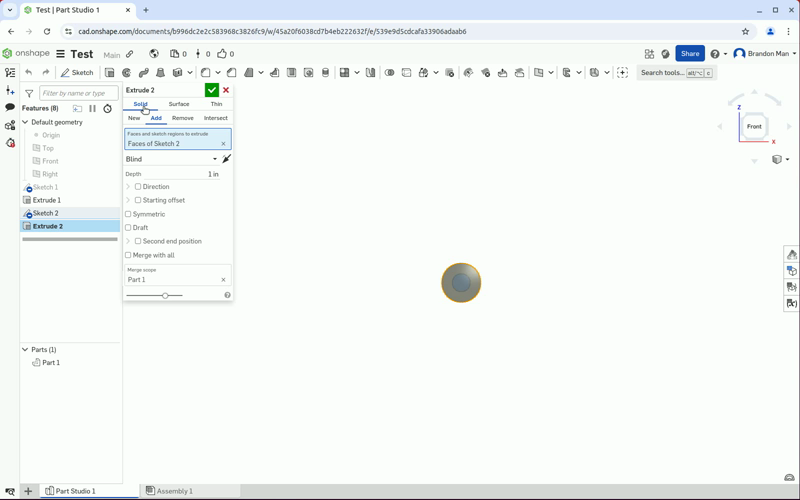
click(143, 106)
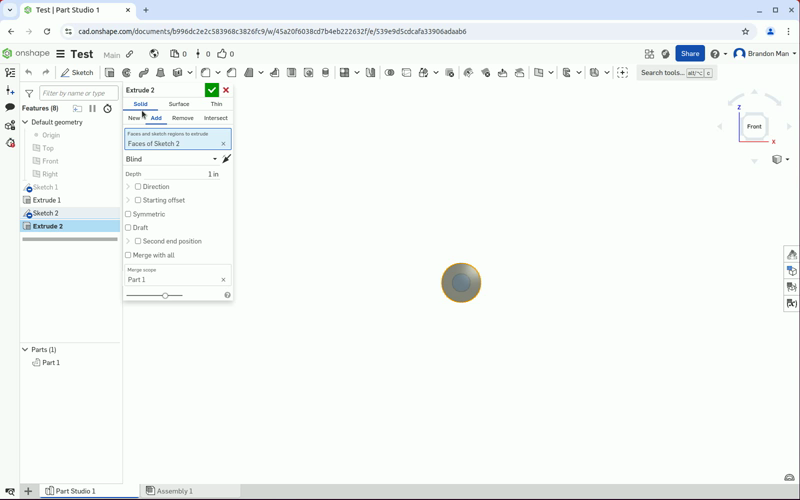
mouse_move(137, 120)
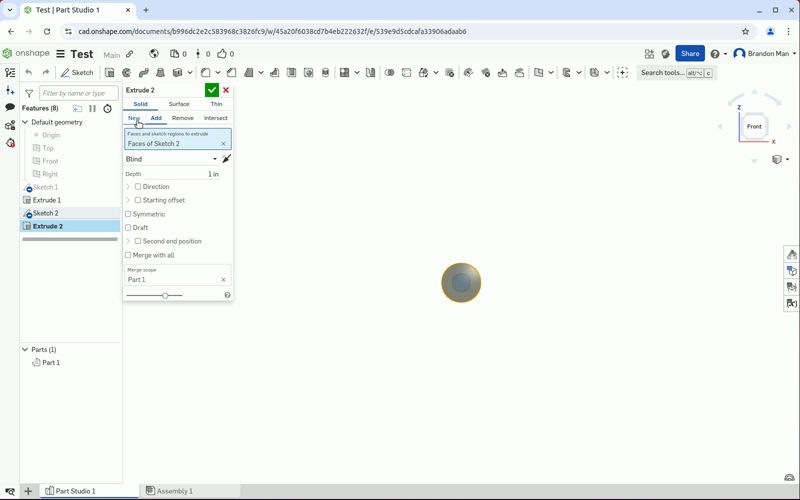
click(137, 120)
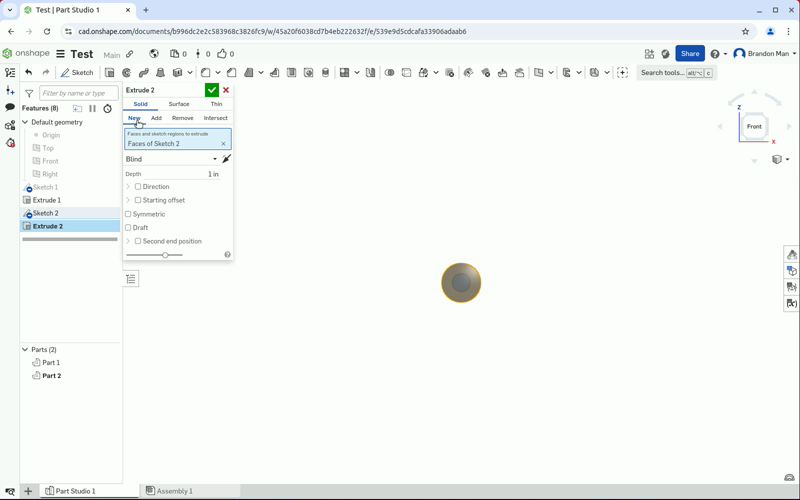
key(tab, 4)
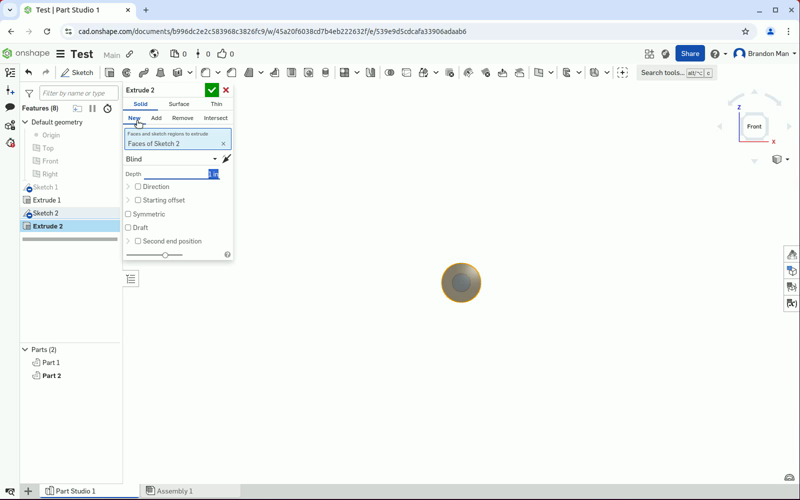
text(-0.481)
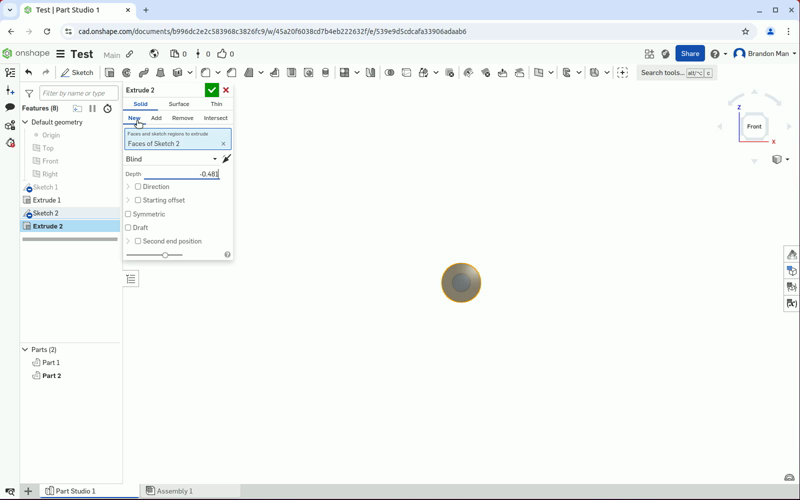
key(enter)
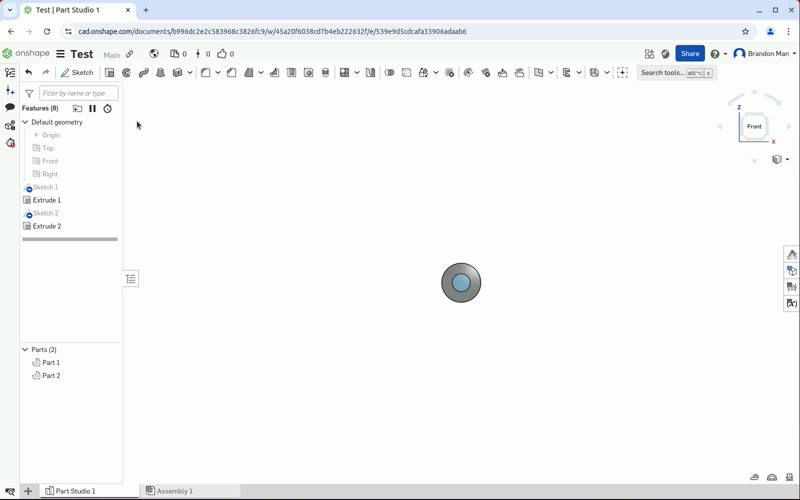
key(shift+h)
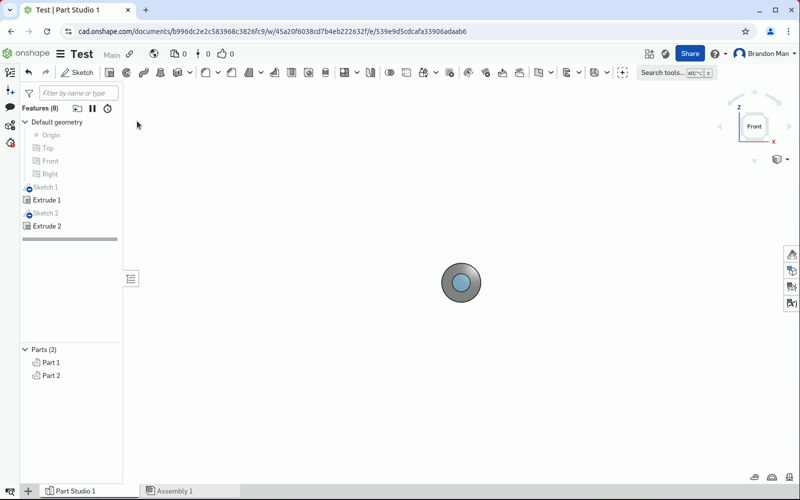
key(shift+h)
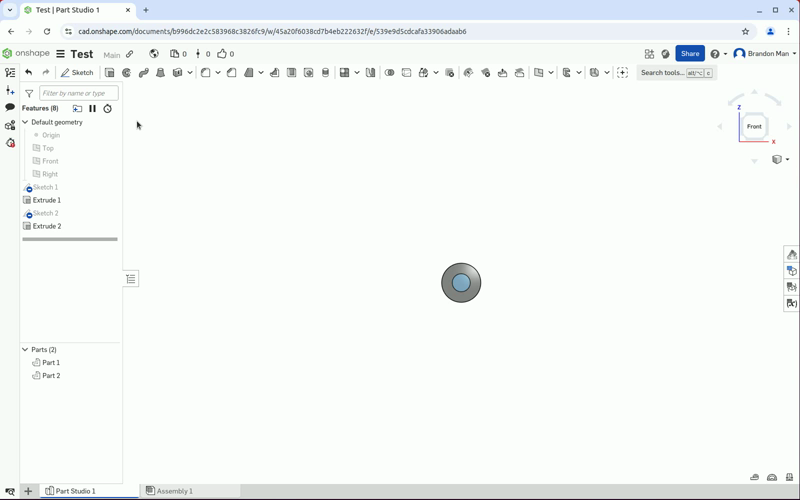
mouse_move(73, 189)
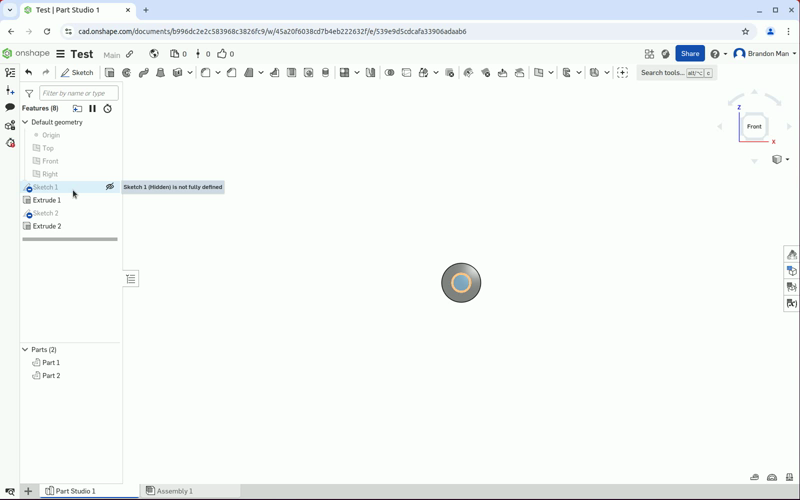
click(73, 189)
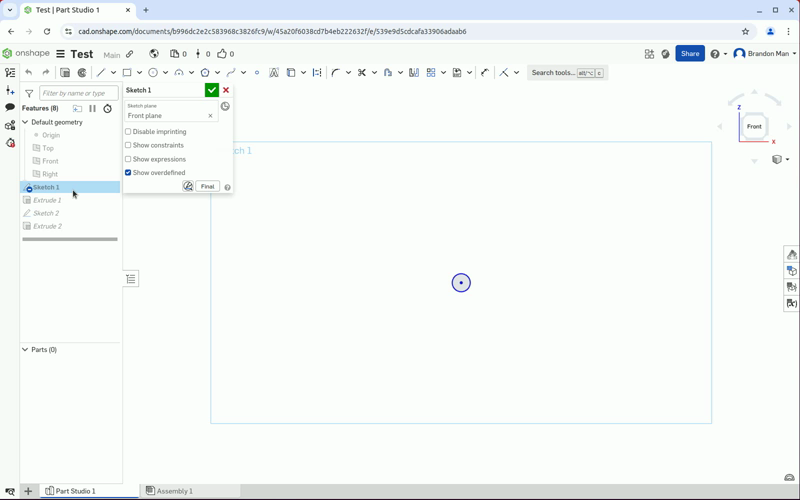
mouse_move(229, 92)
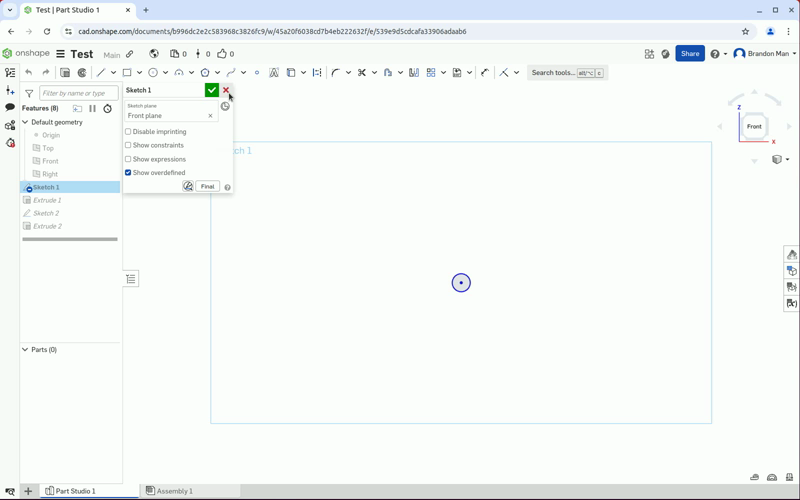
click(229, 92)
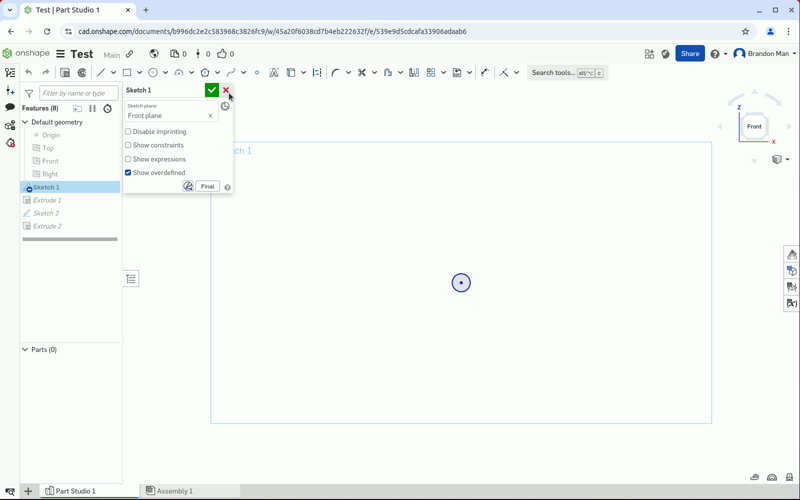
key(shift+s)
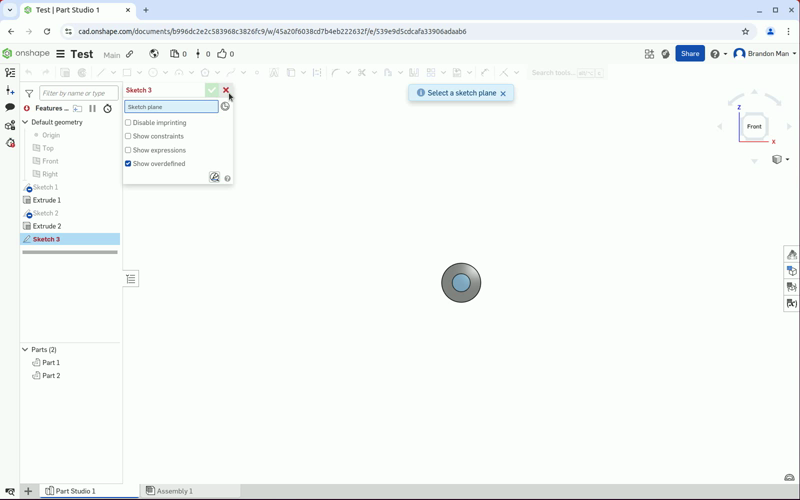
mouse_move(73, 163)
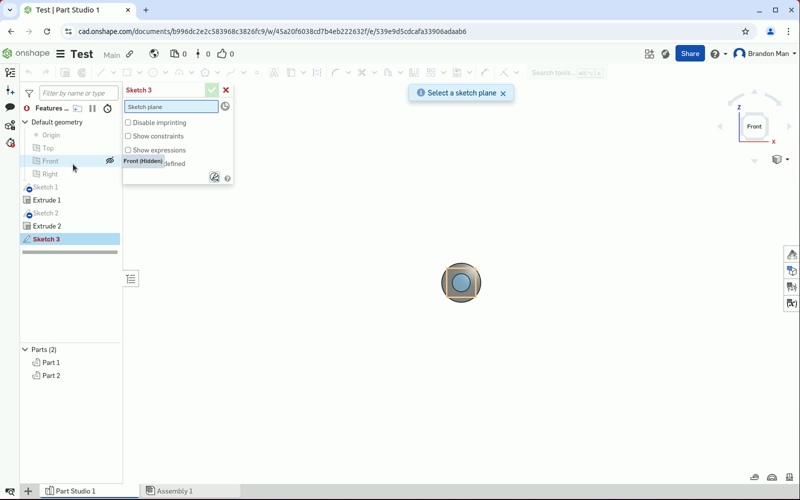
click(73, 163)
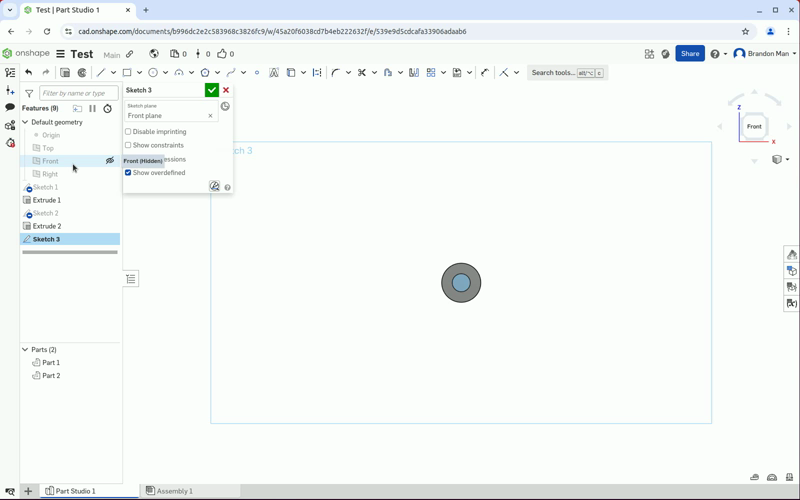
mouse_move(73, 352)
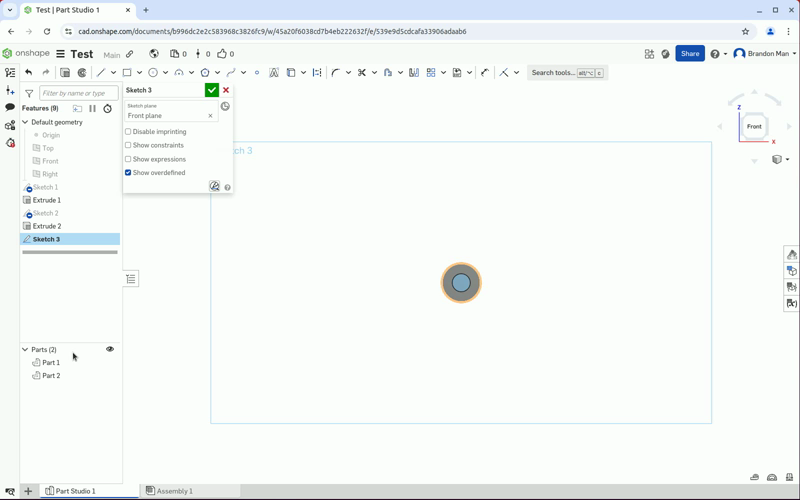
key(y)
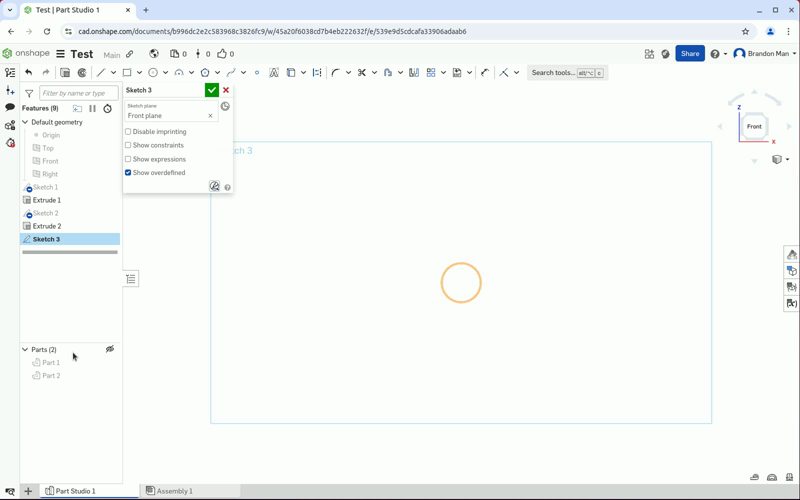
key(c)
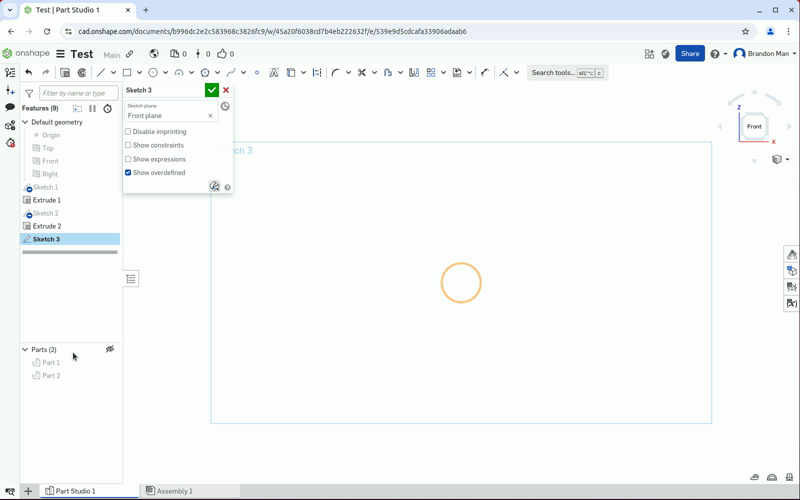
key_down(shift)
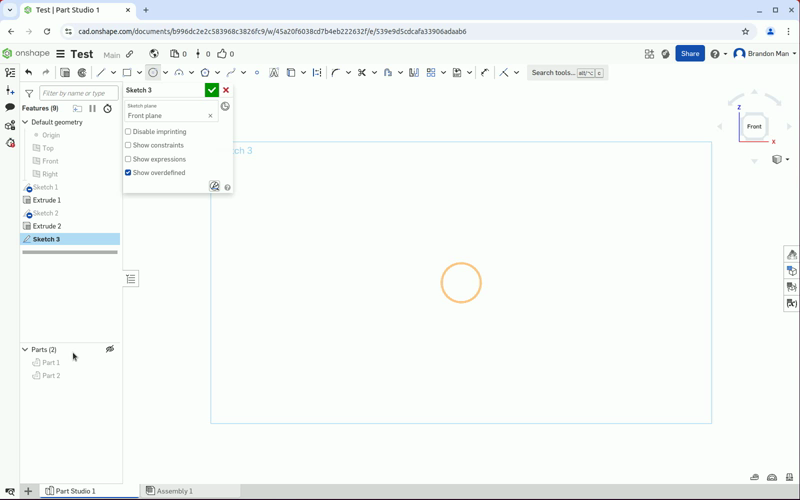
mouse_move(460, 282)
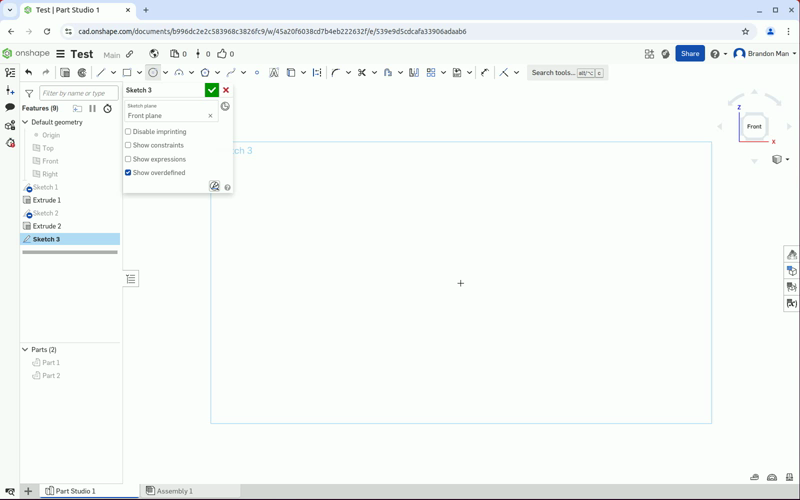
click(460, 282)
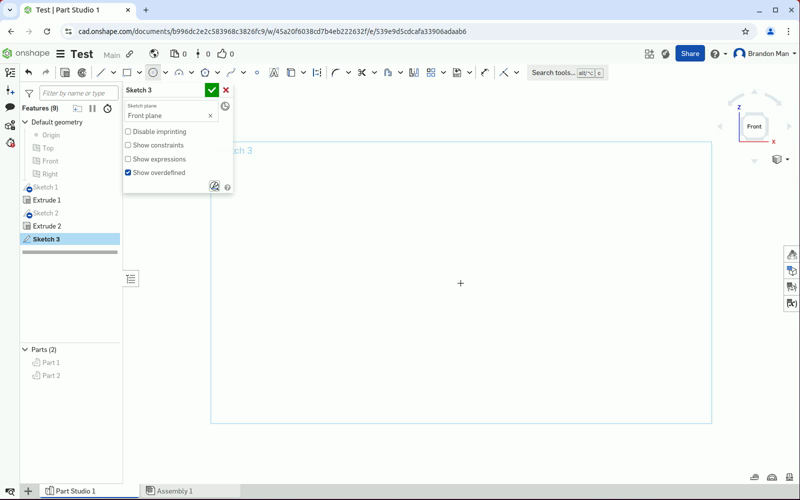
key_up(shift)
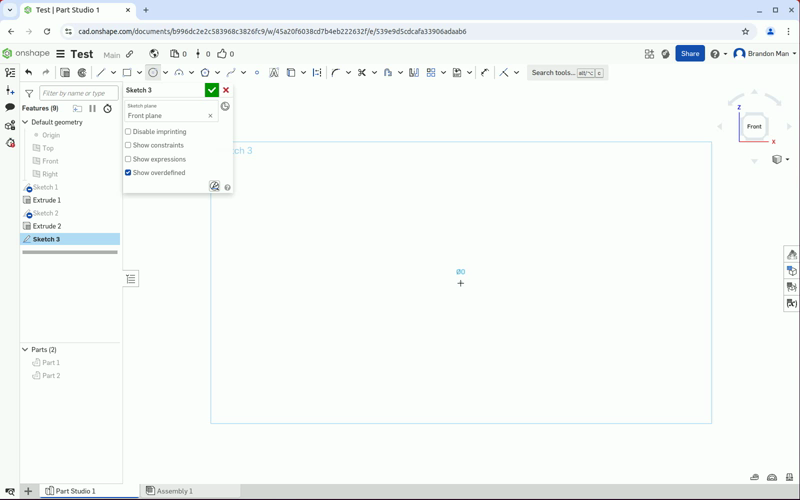
mouse_move(520, 282)
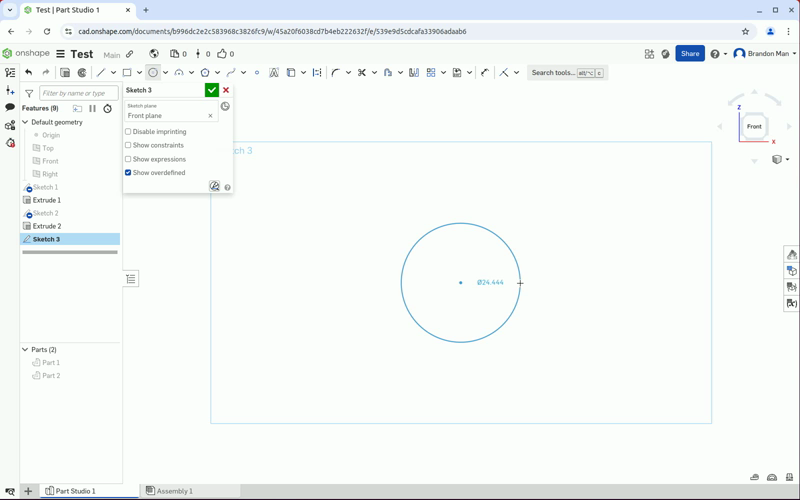
click(520, 282)
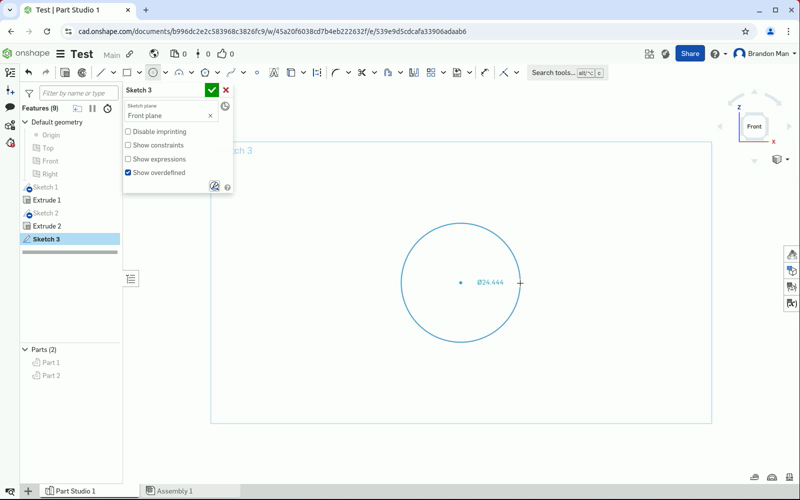
key(esc)
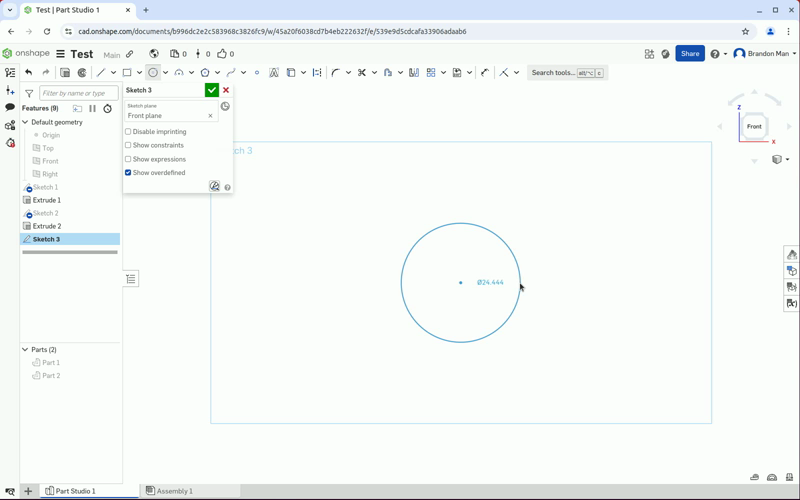
mouse_move(470, 328)
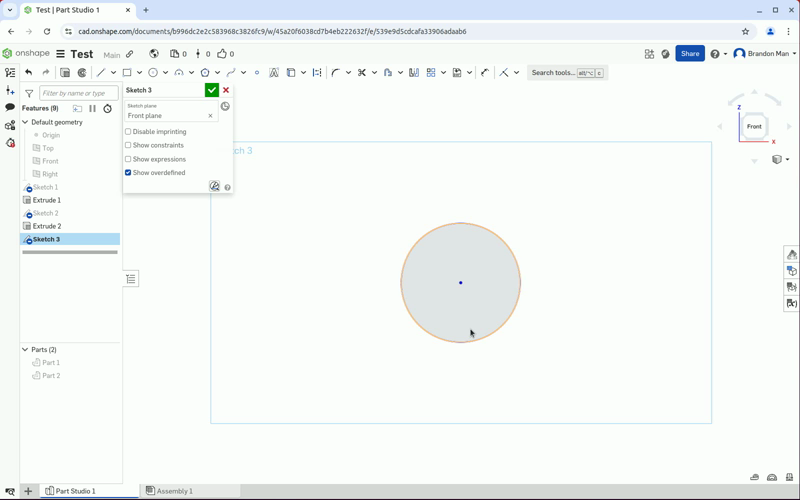
click(470, 328)
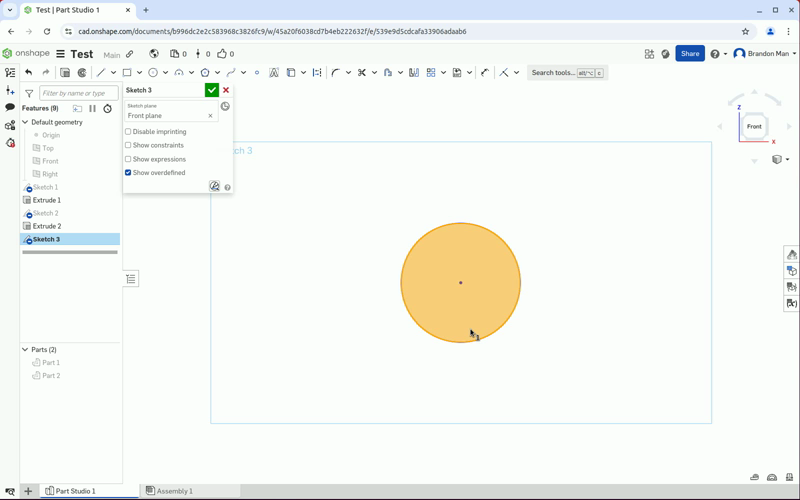
mouse_move(73, 352)
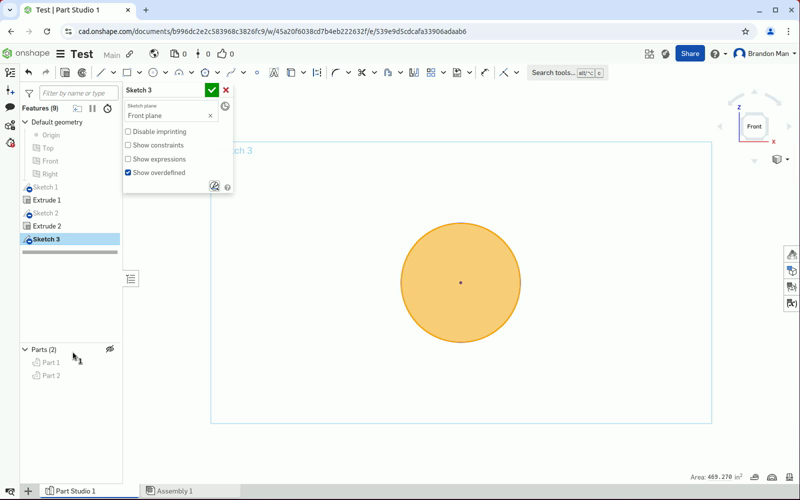
key(shift+y)
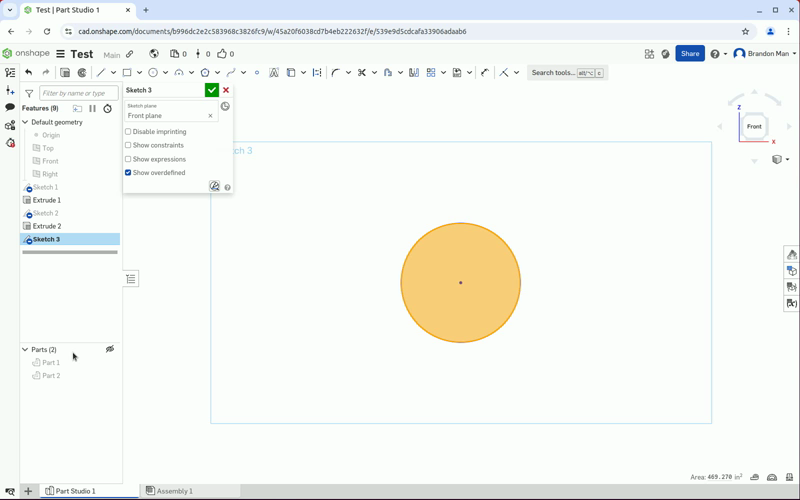
key(shift+e)
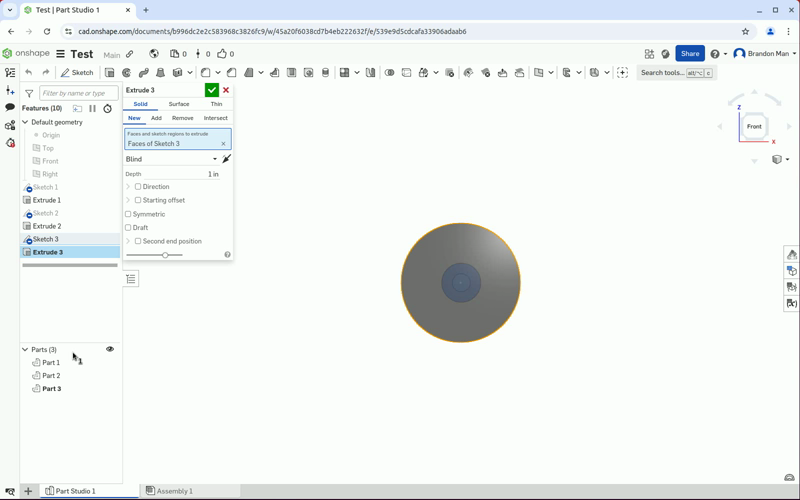
mouse_move(143, 106)
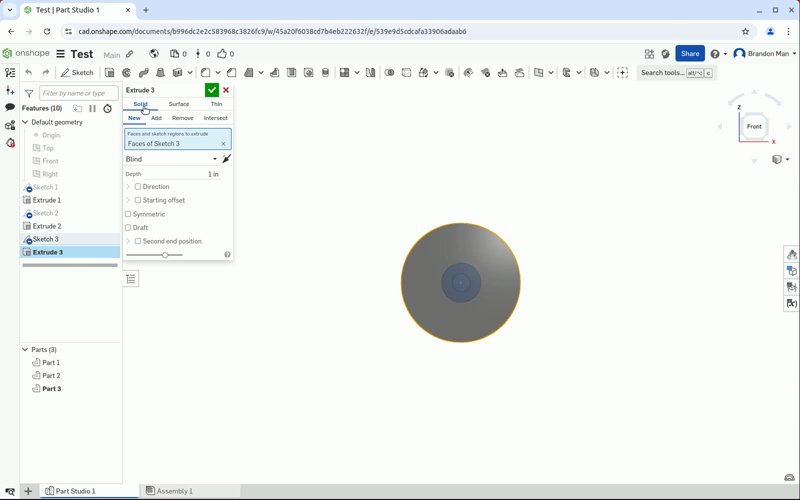
click(143, 106)
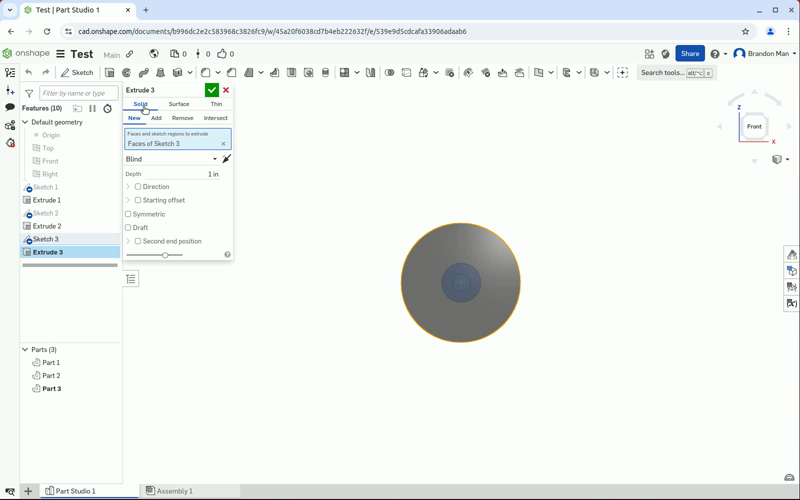
mouse_move(137, 120)
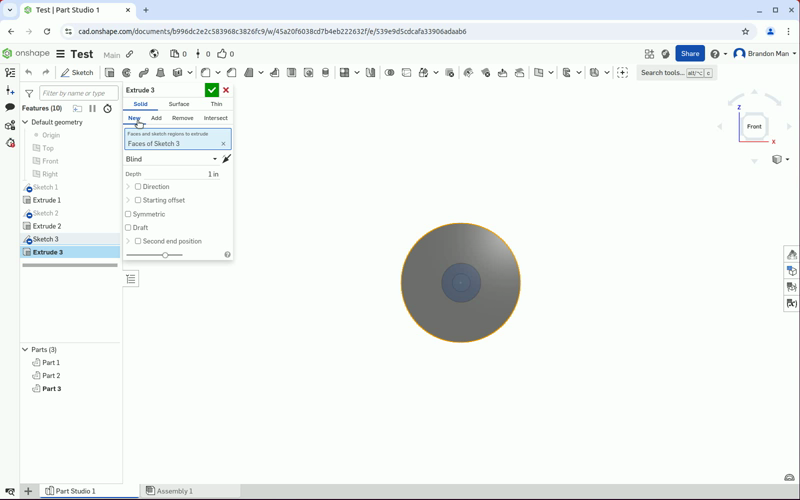
click(137, 120)
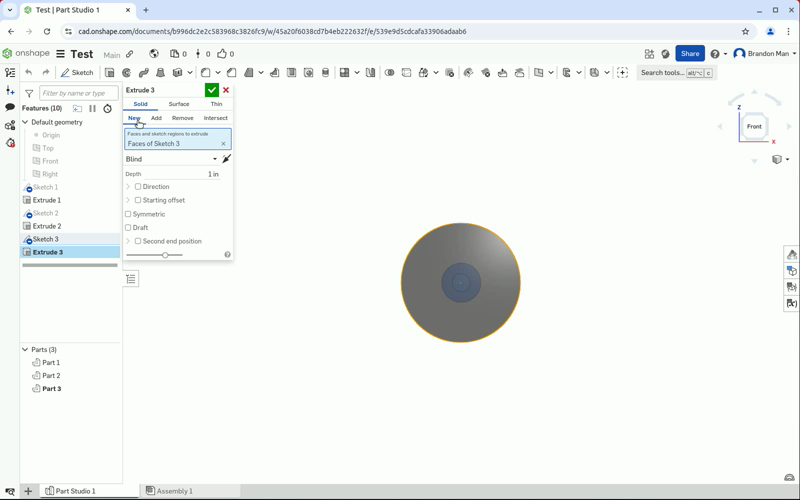
key(tab, 4)
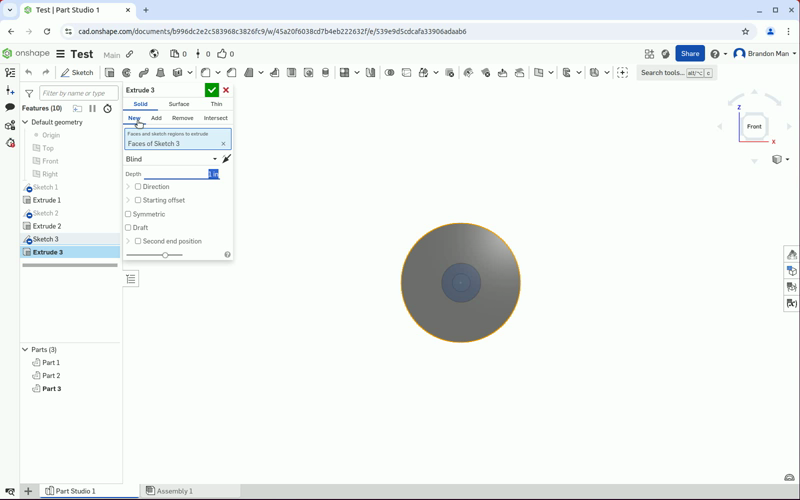
text(23.108)
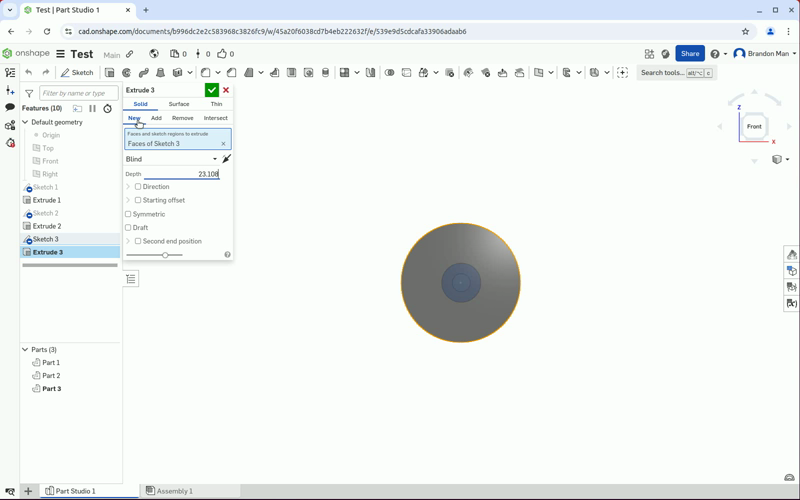
key(enter)
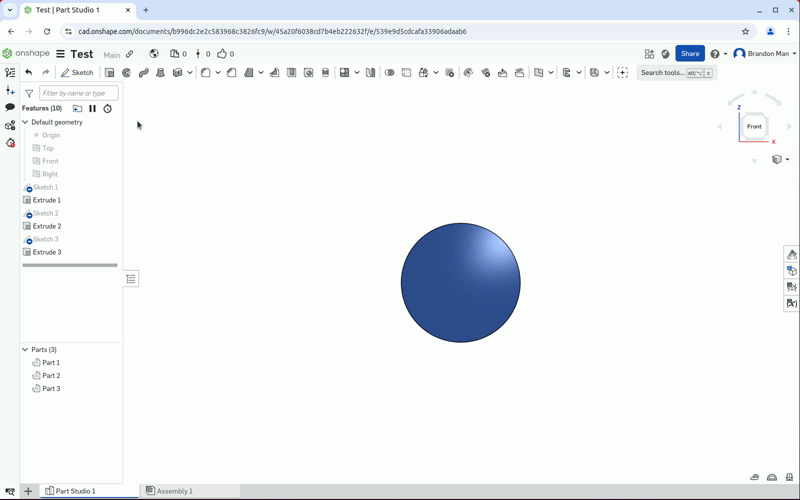
key(shift+h)
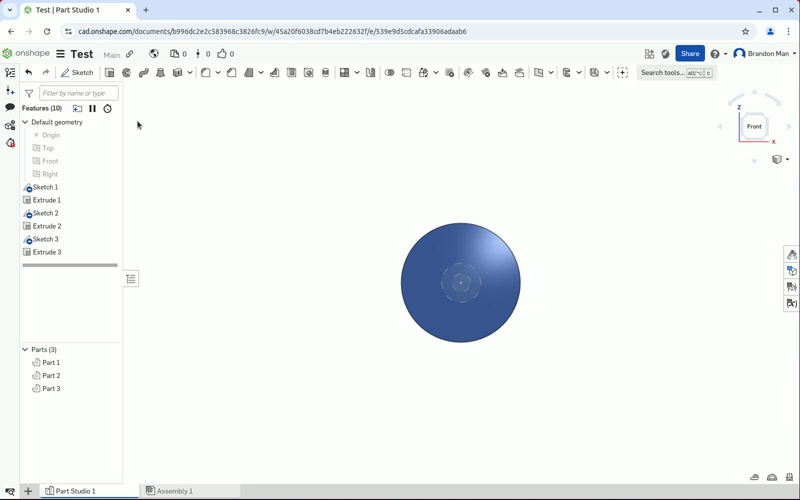
key(shift+h)
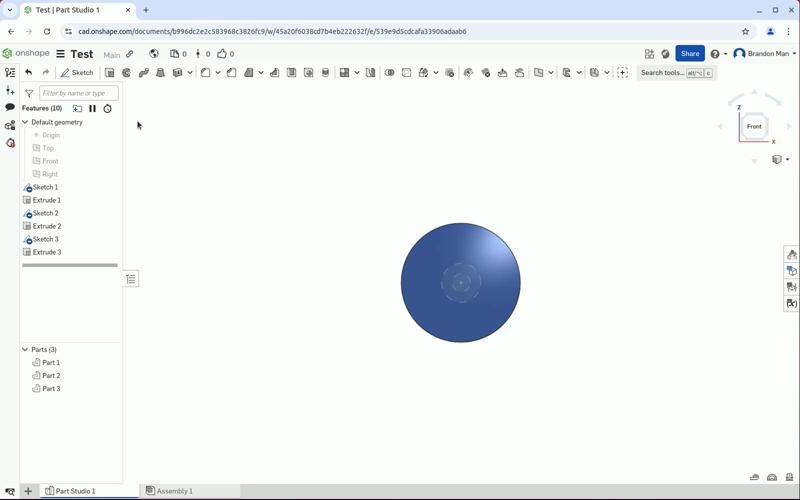
key(shift+7)
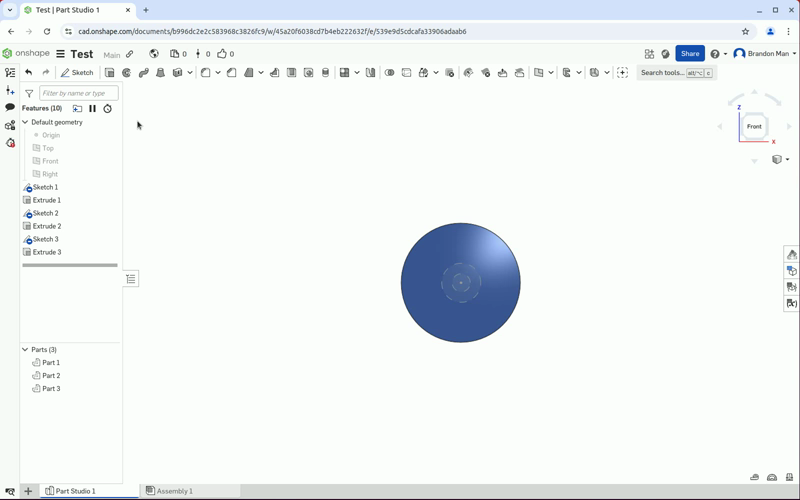
key(left, 2)
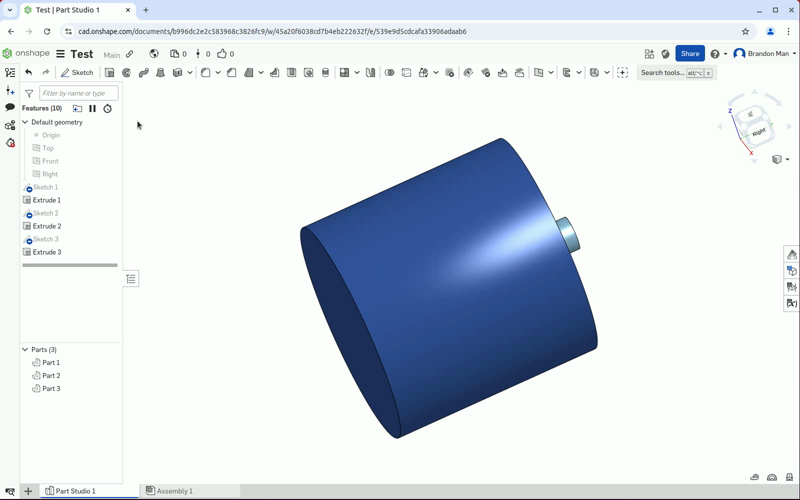
key(down, 2)
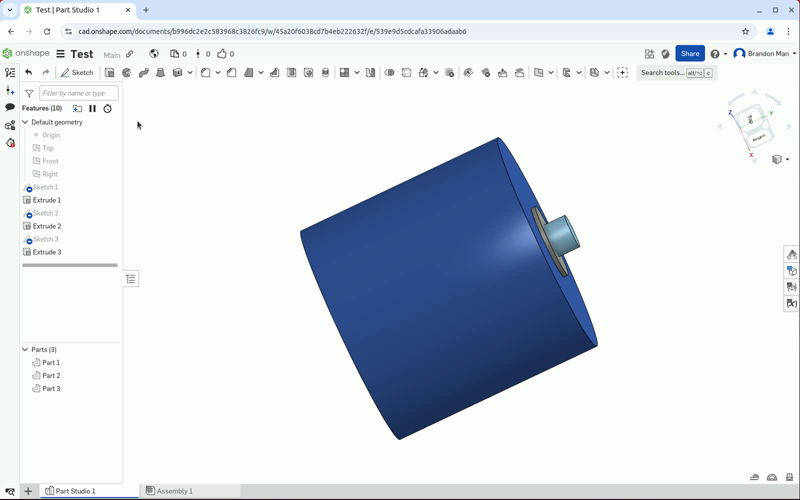
key(up, 2)
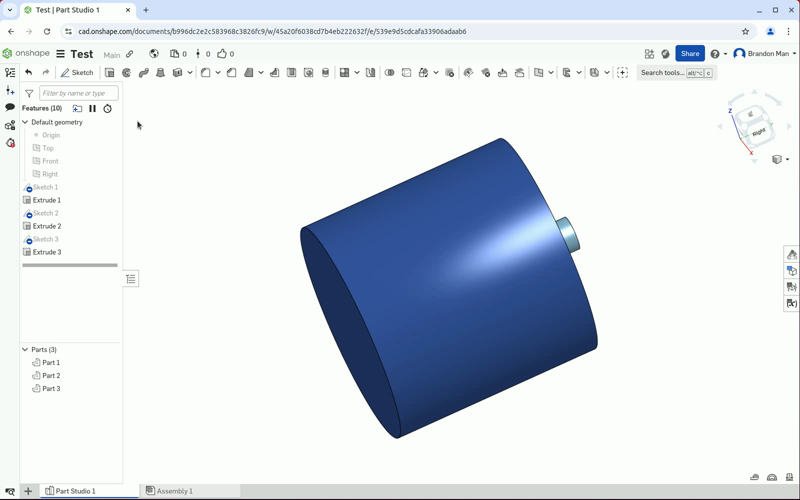
key(right, 2)
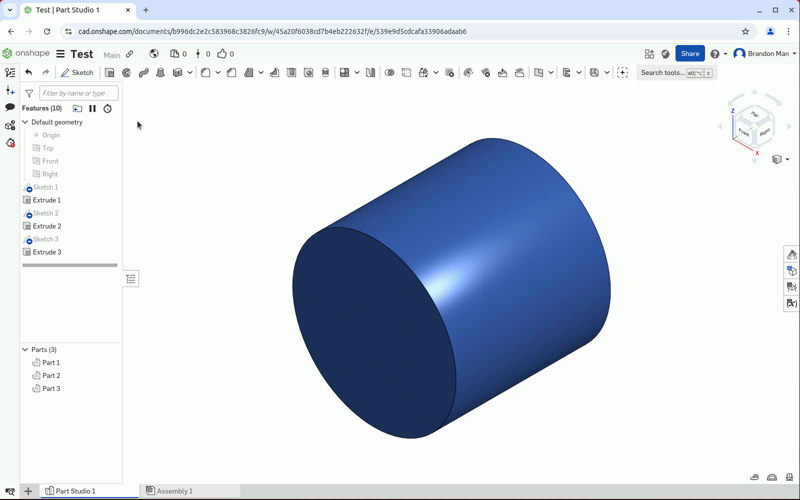
mouse_move(73, 189)
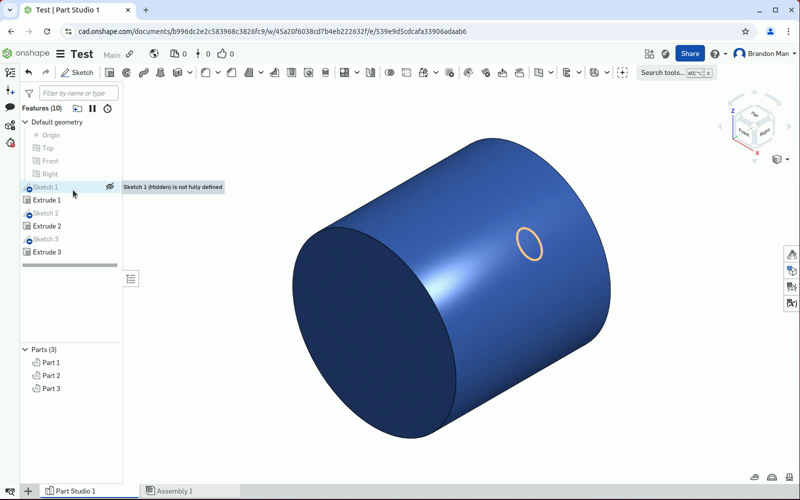
click(73, 189)